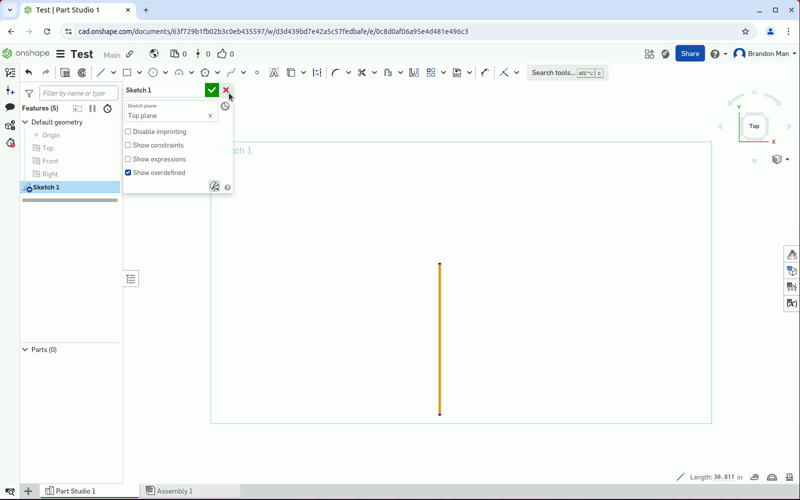
key(shift+h)
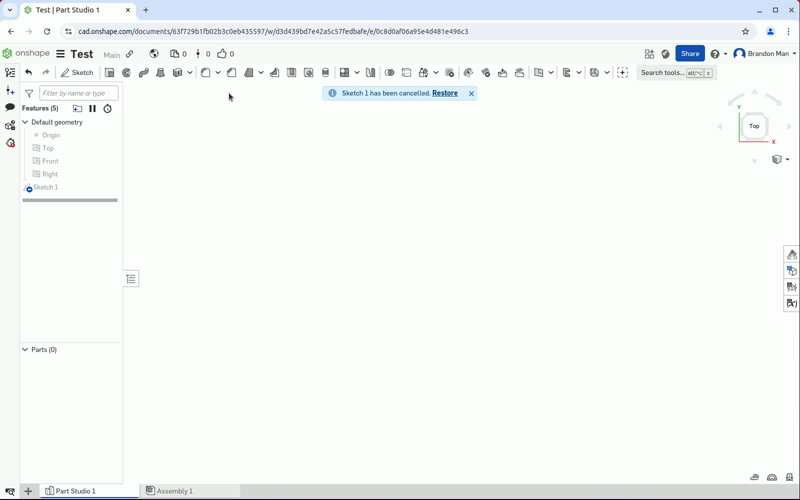
mouse_move(73, 352)
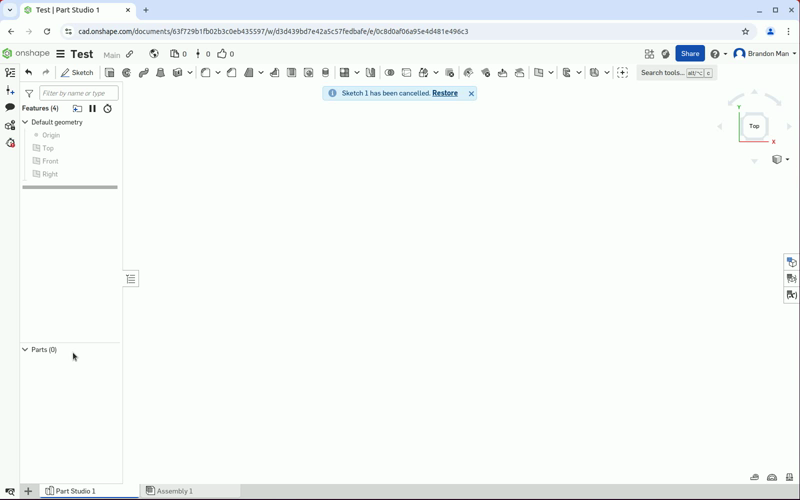
key(y)
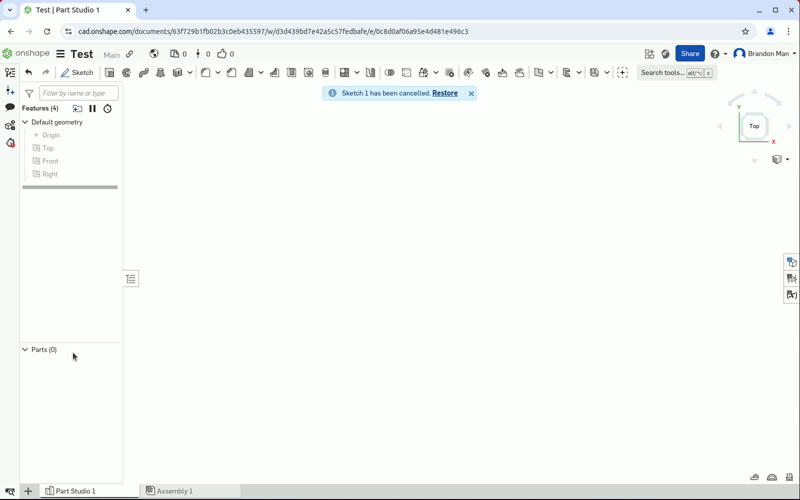
key(shift+p)
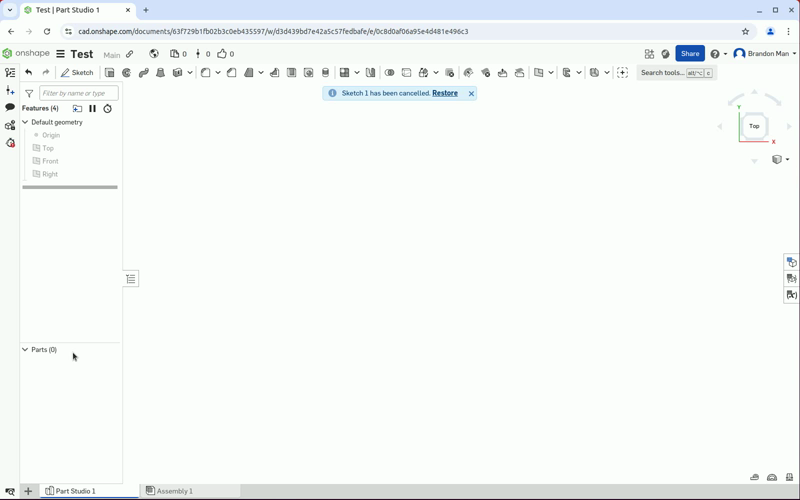
key(space)
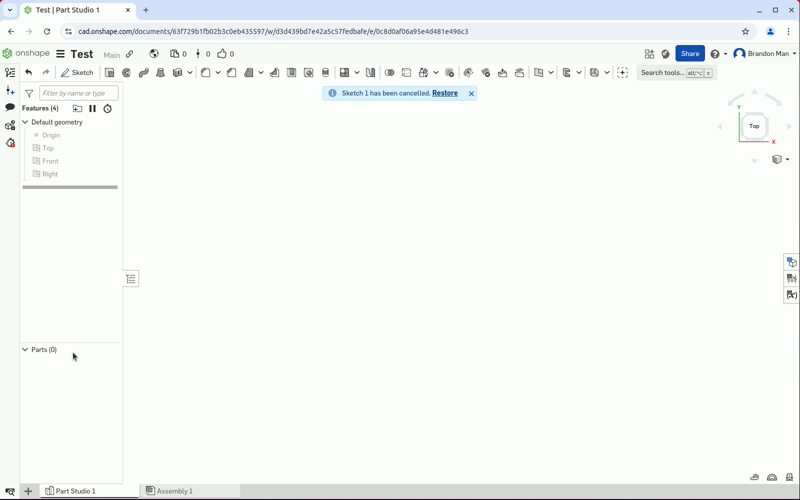
key_down(shift)
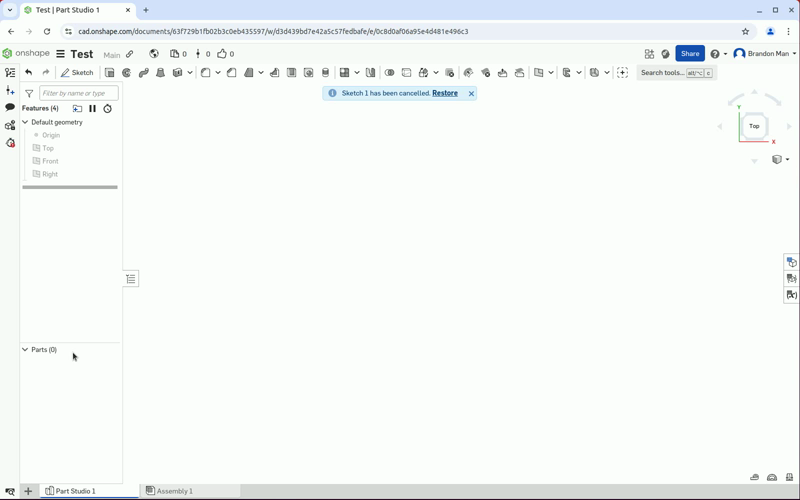
key(up)
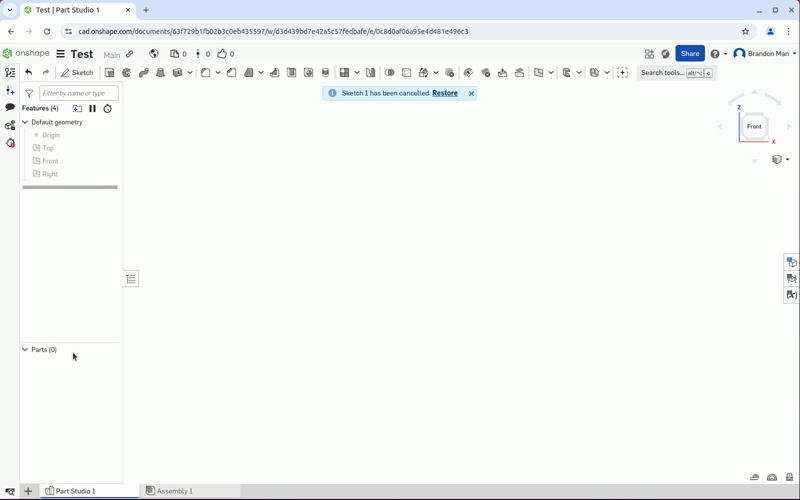
key_up(shift)
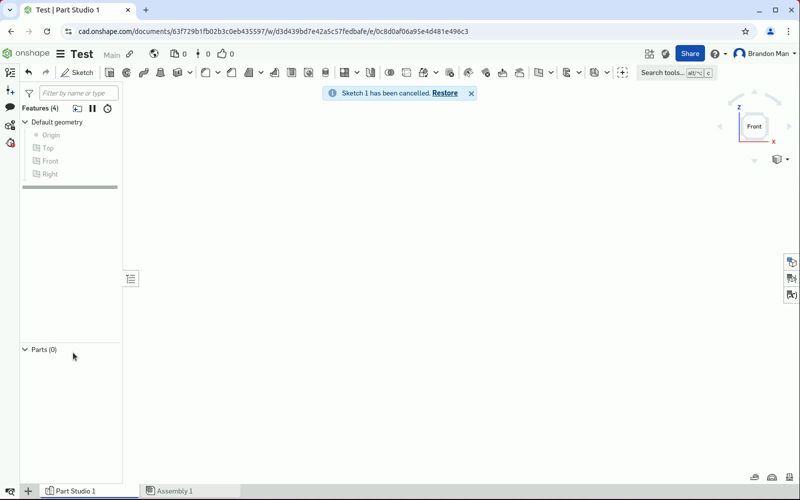
mouse_move(73, 352)
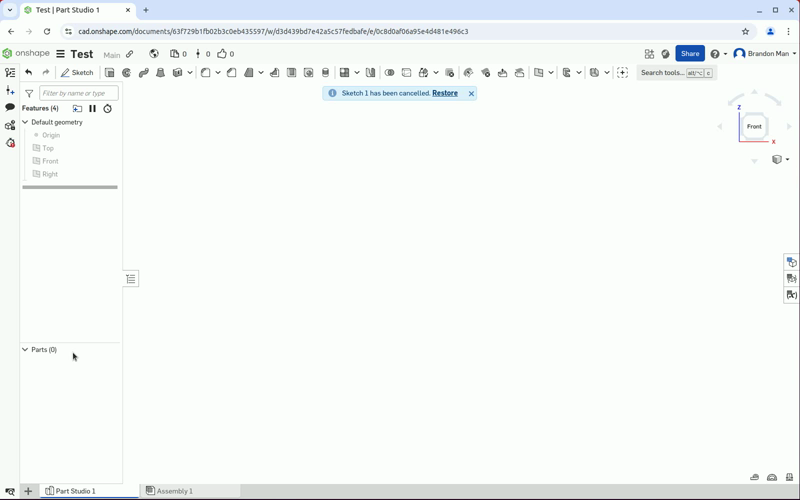
key(shift+y)
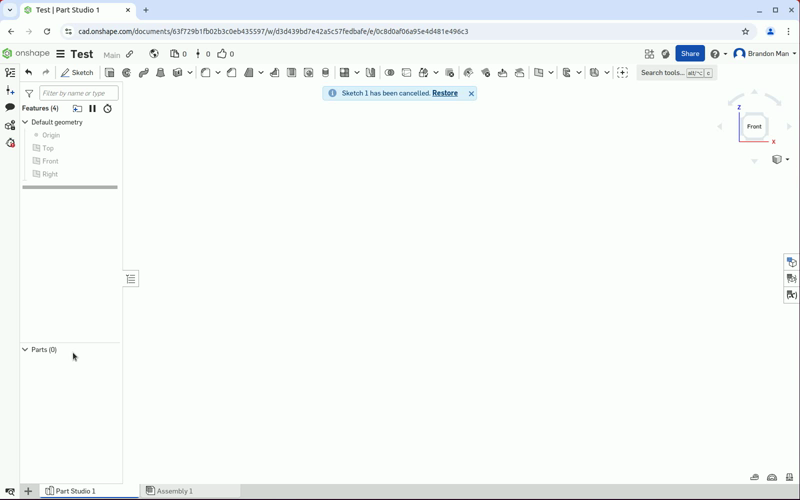
key(shift+s)
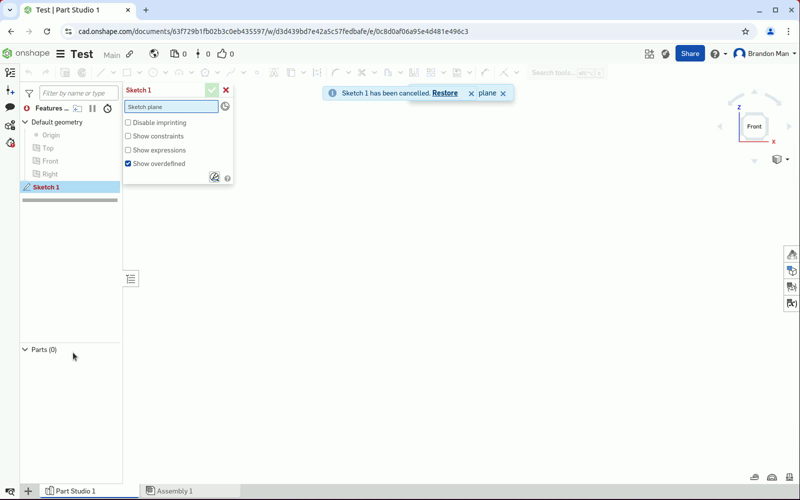
mouse_move(73, 163)
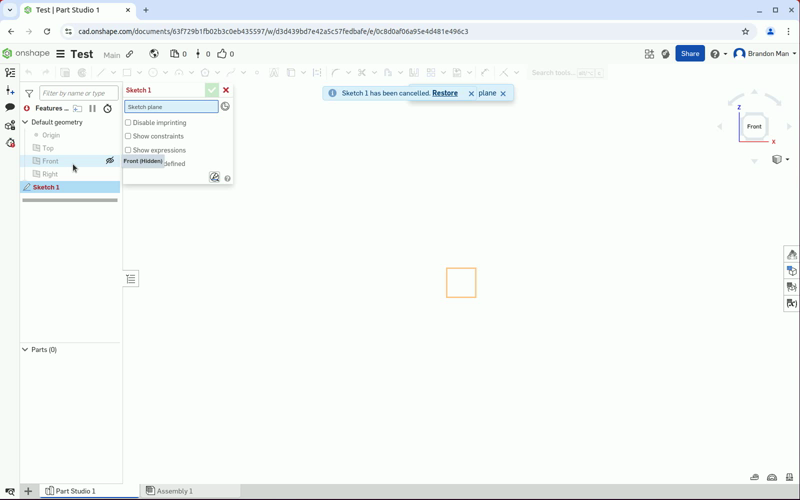
click(73, 163)
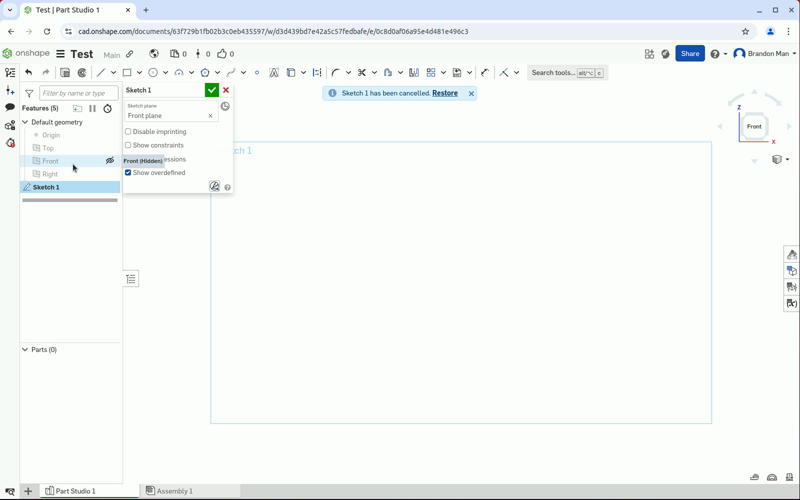
mouse_move(73, 352)
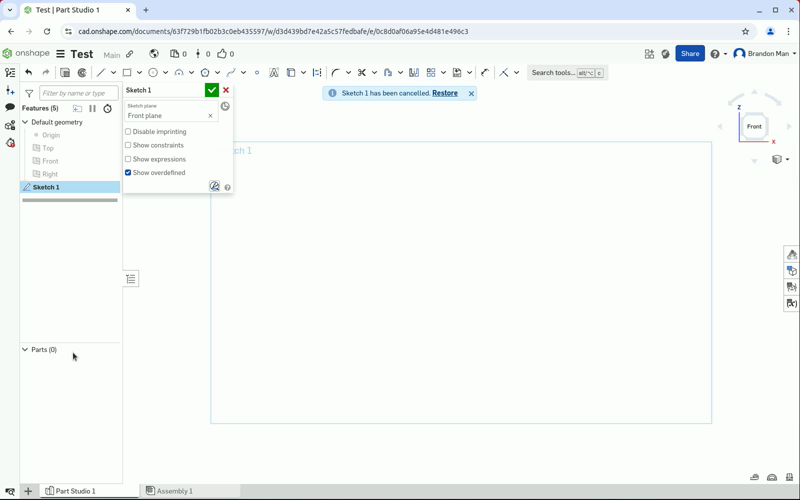
key(y)
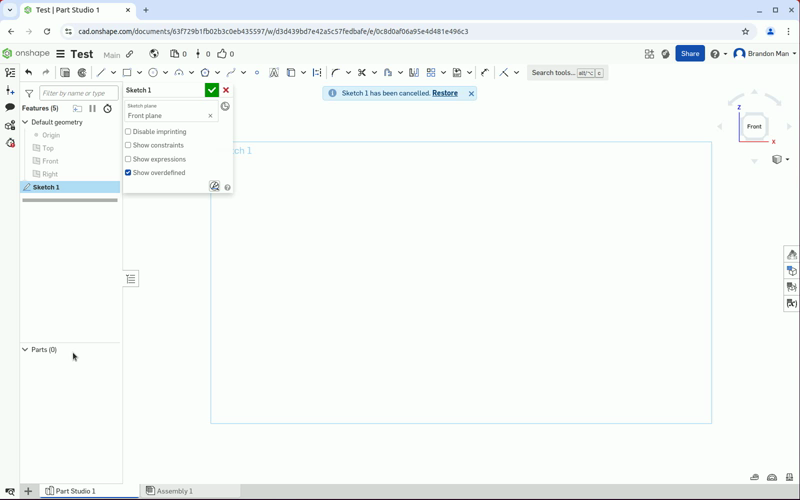
key(l)
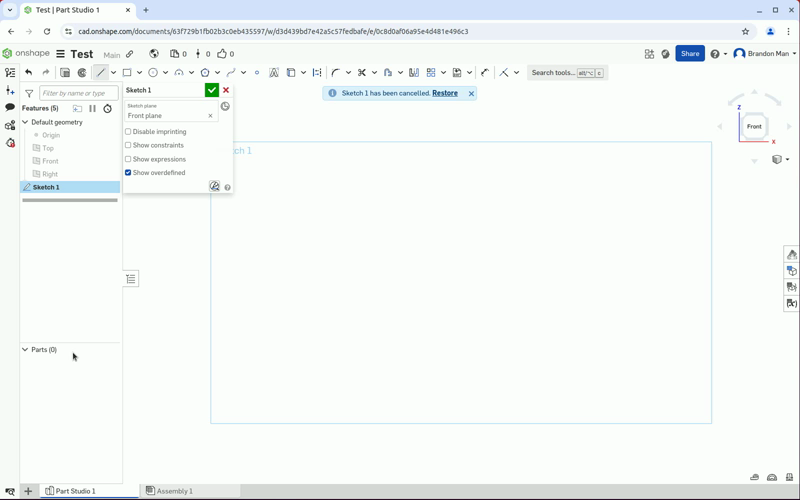
key_down(shift)
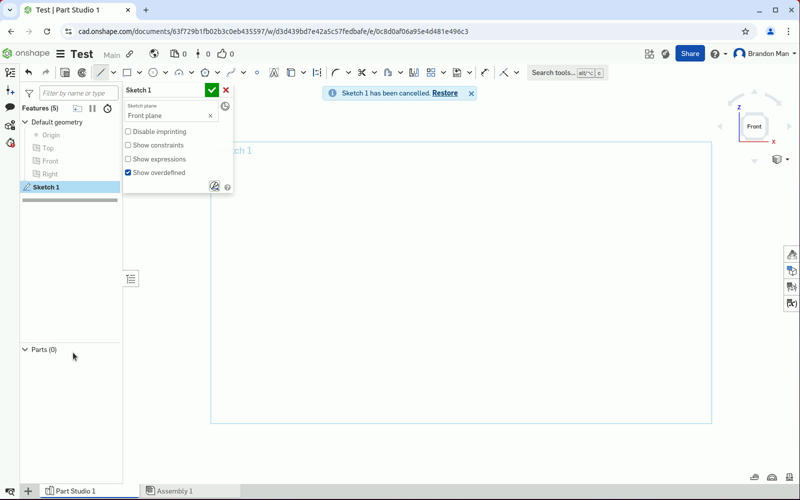
mouse_move(404, 395)
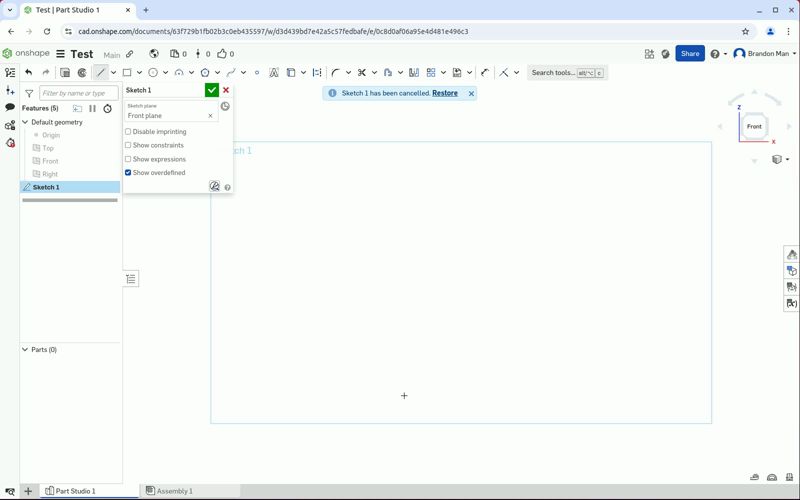
click(404, 395)
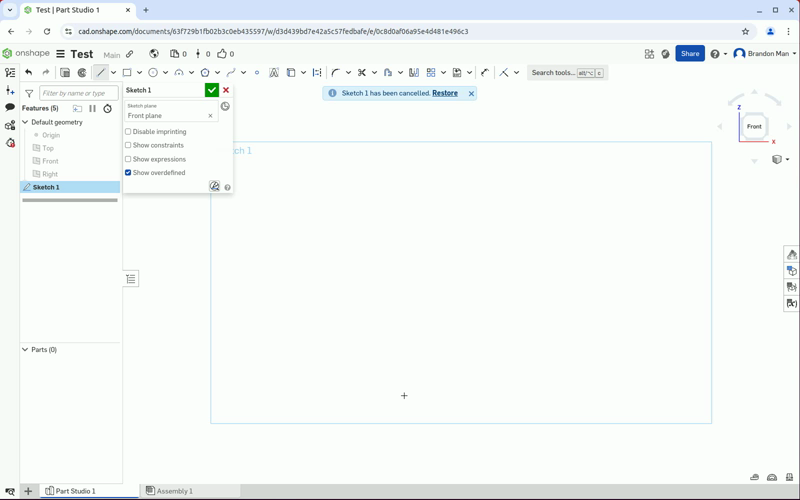
key_up(shift)
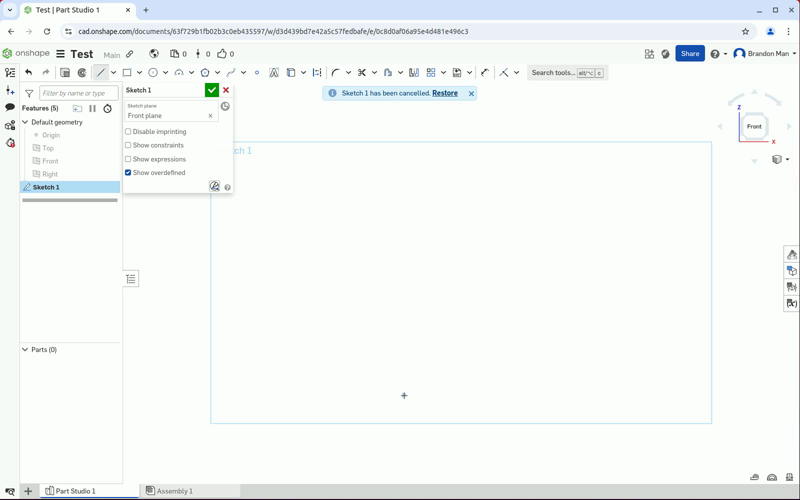
key_down(shift)
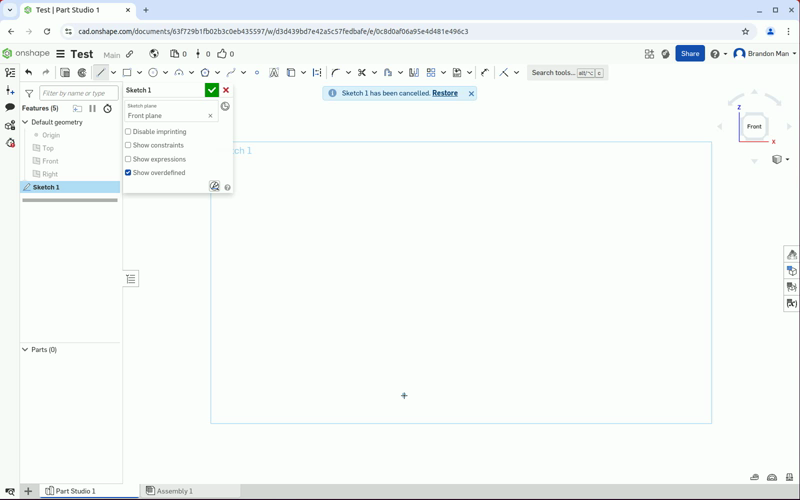
mouse_move(517, 395)
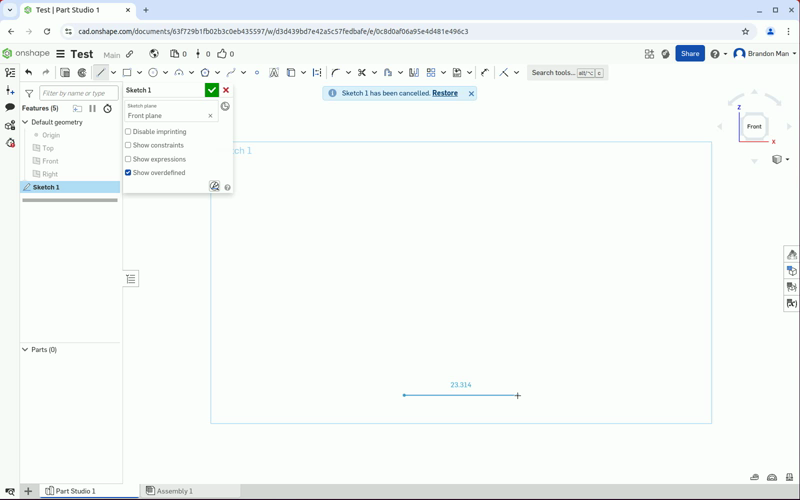
click(517, 395)
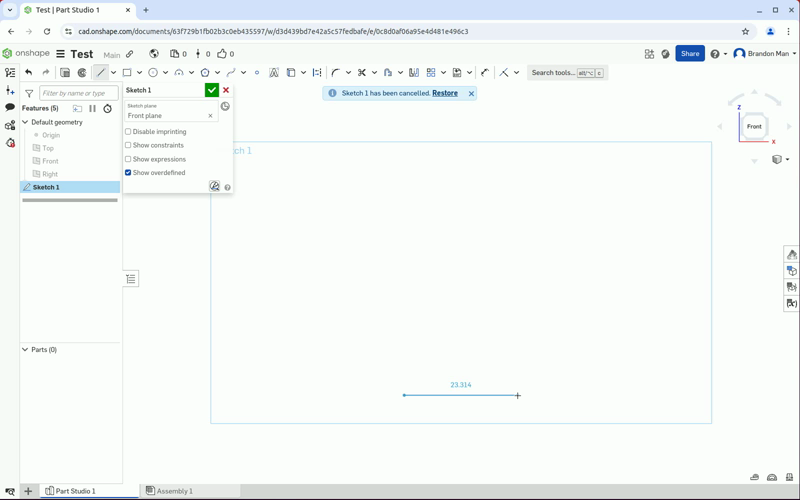
key_up(shift)
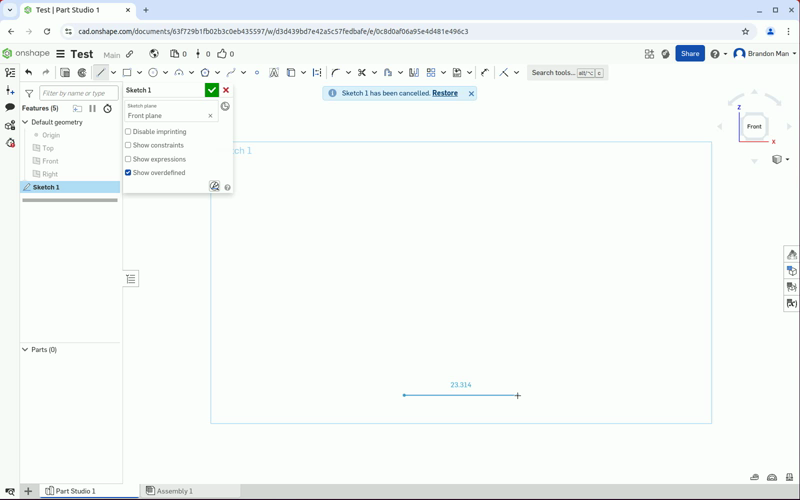
key_down(shift)
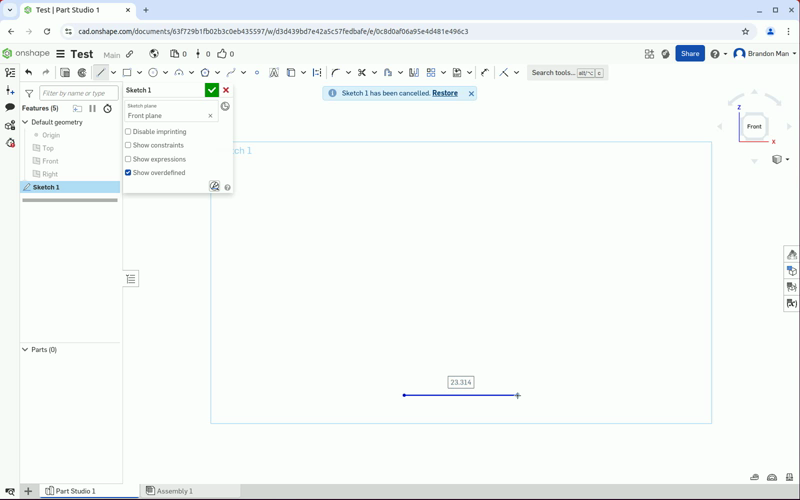
mouse_move(517, 171)
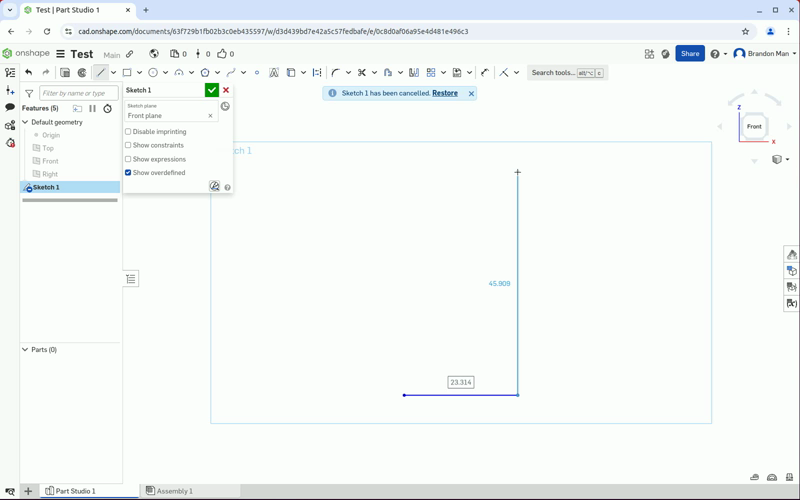
click(517, 171)
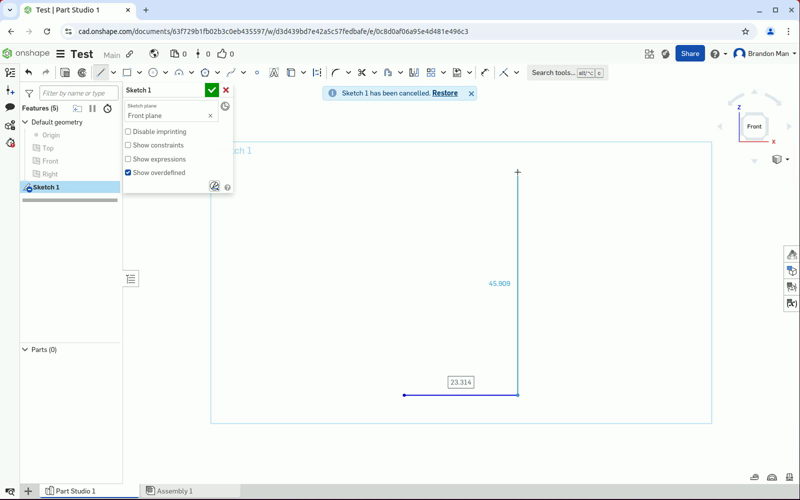
key_up(shift)
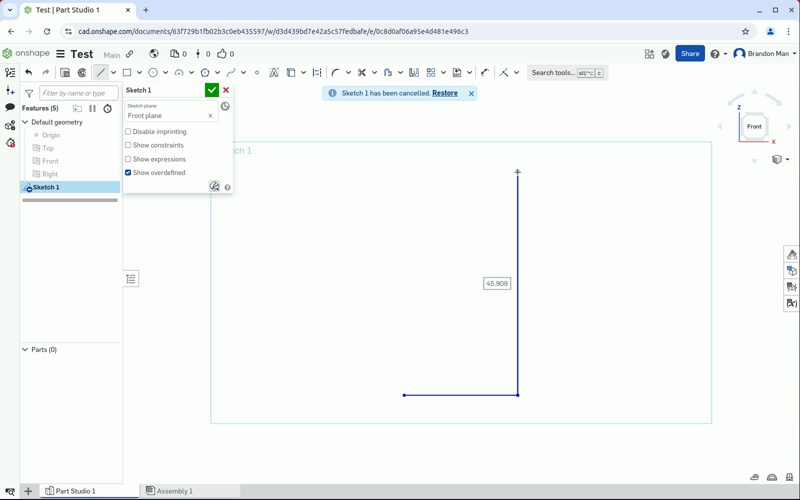
key_down(shift)
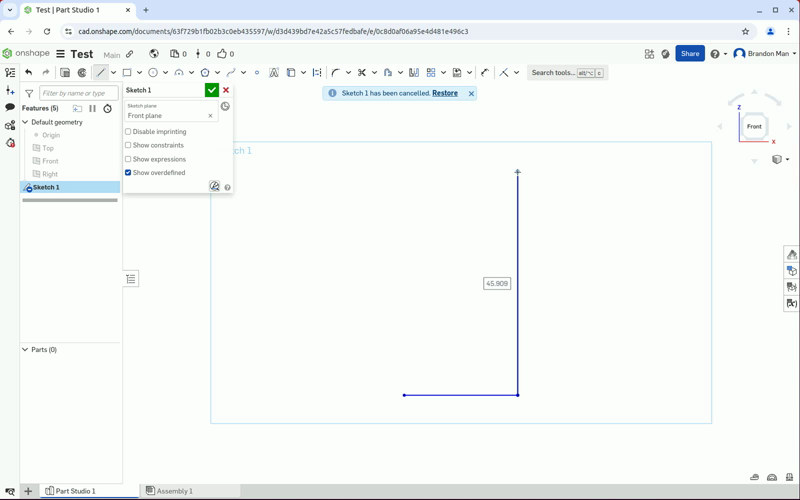
mouse_move(404, 171)
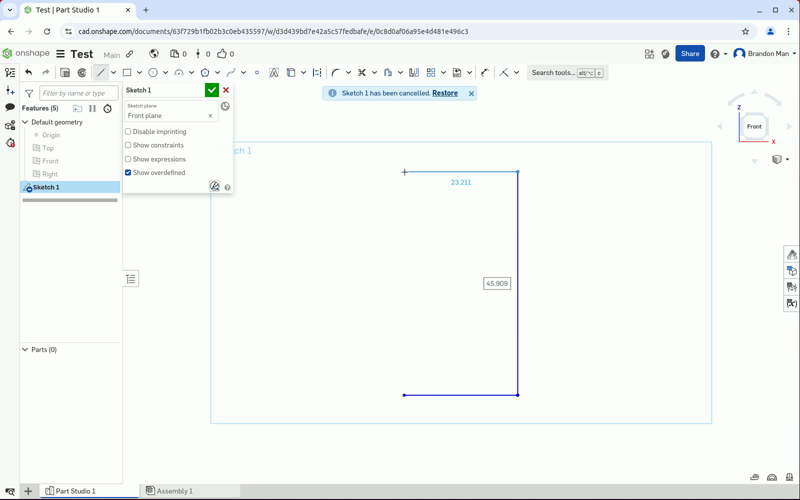
click(404, 171)
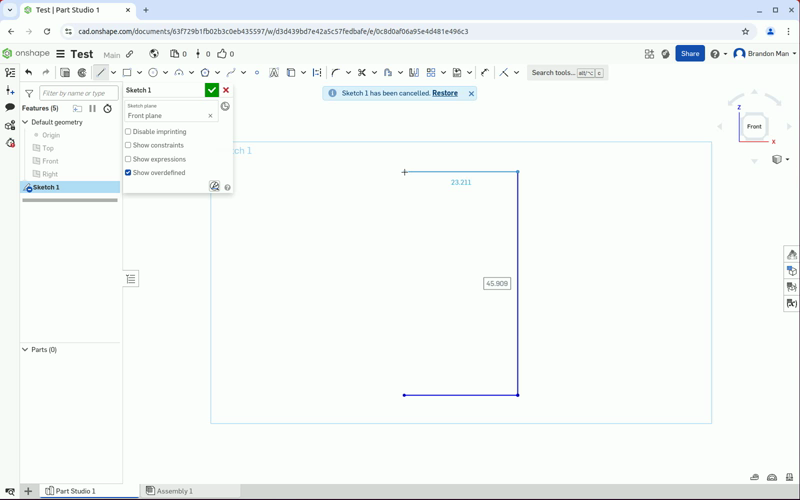
key_up(shift)
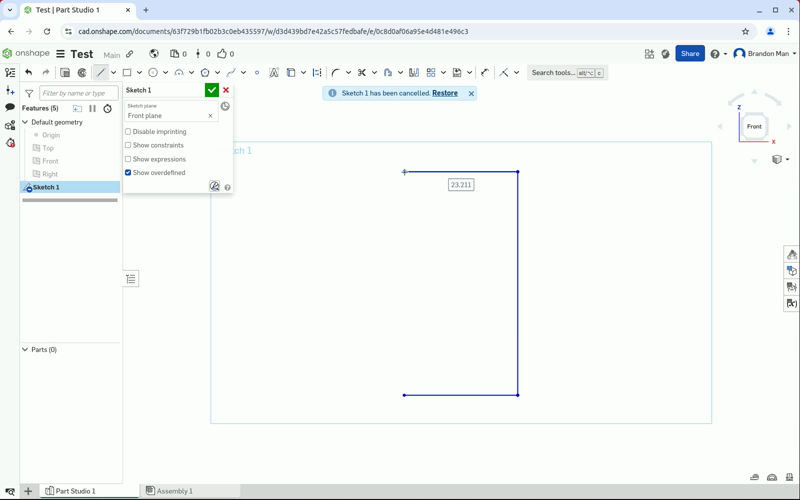
key_down(shift)
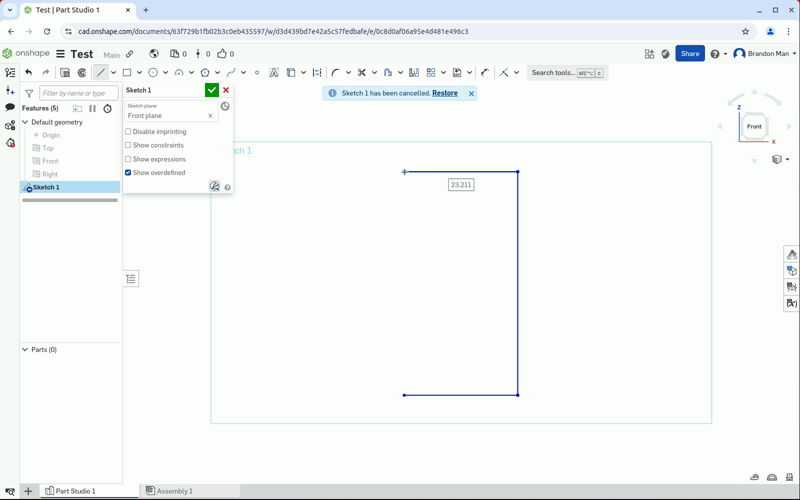
mouse_move(404, 395)
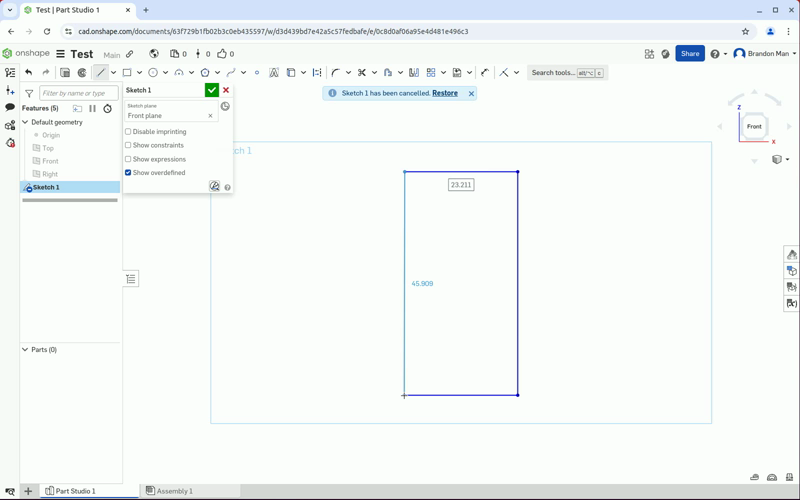
key_up(shift)
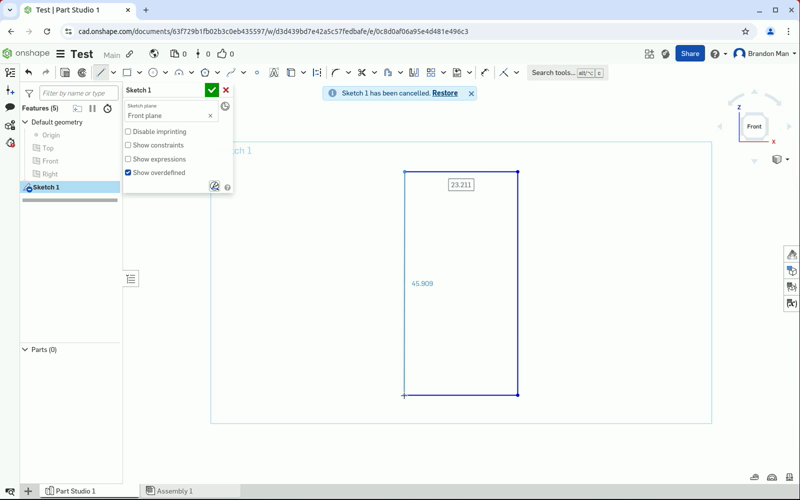
click(404, 395)
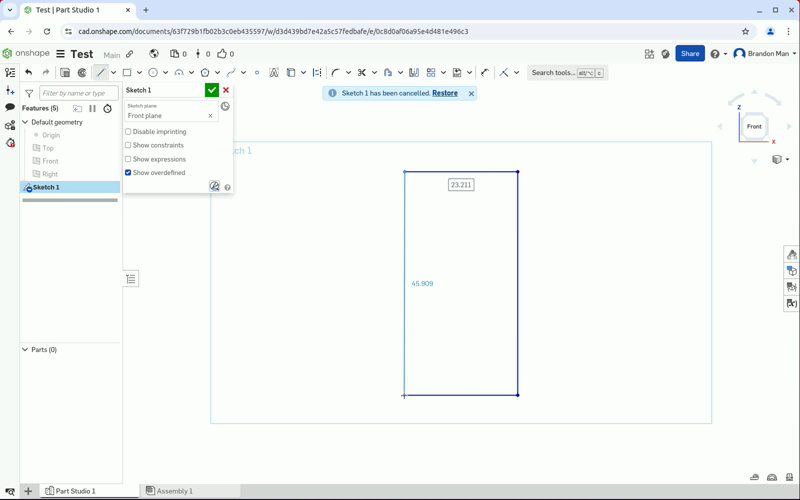
key(esc)
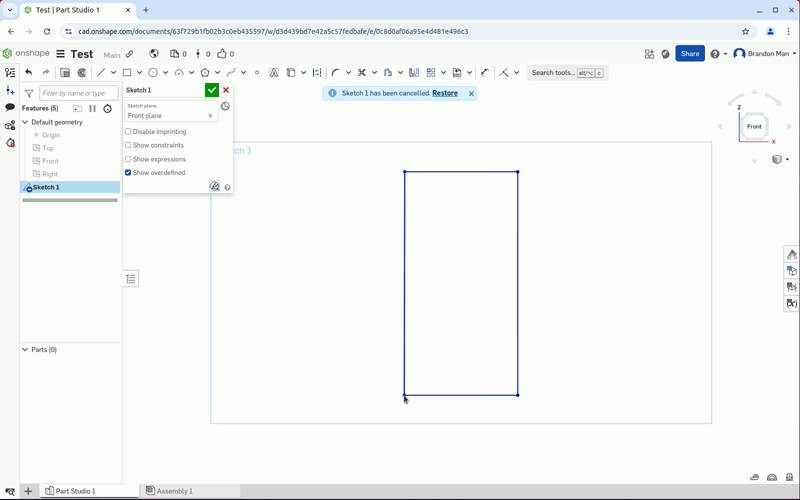
mouse_move(421, 190)
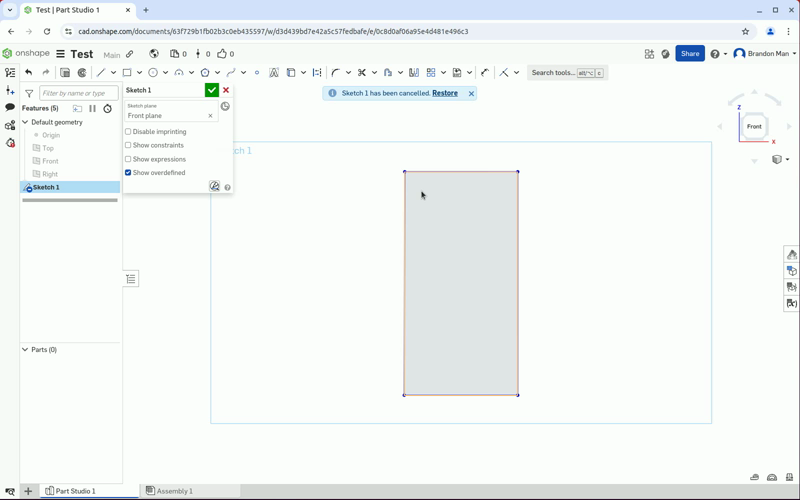
click(421, 190)
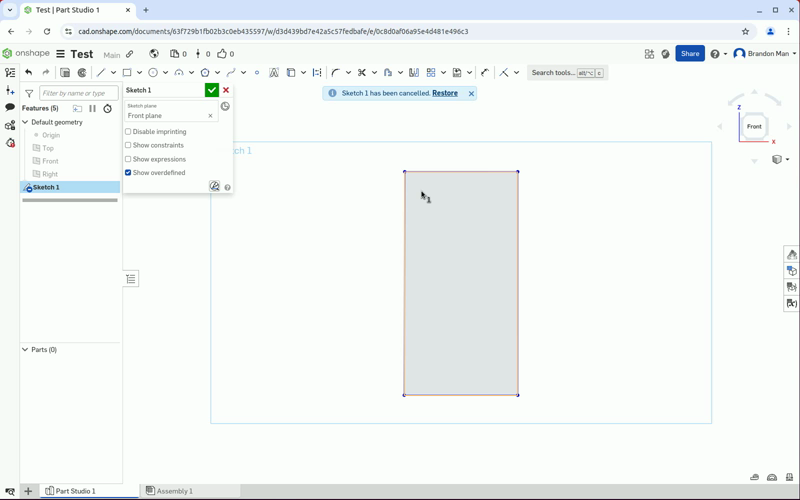
mouse_move(73, 352)
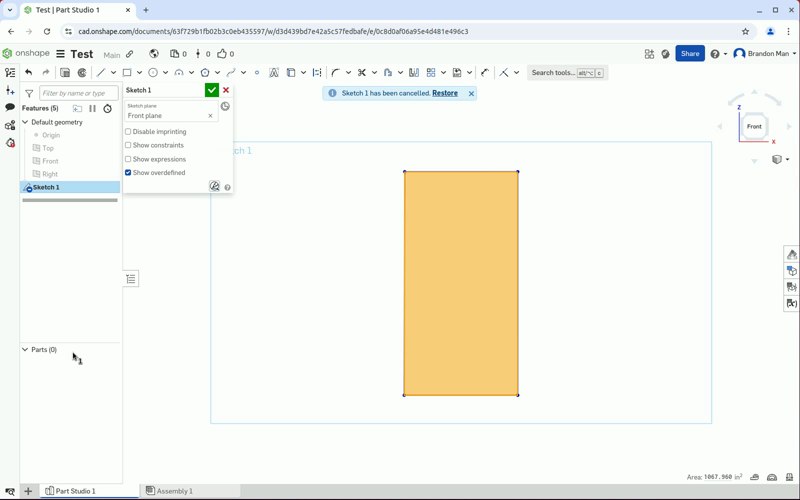
key(shift+y)
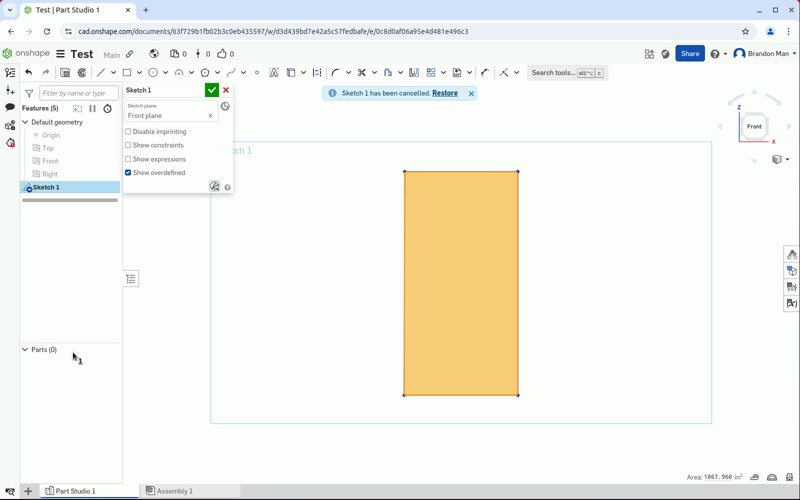
key(shift+e)
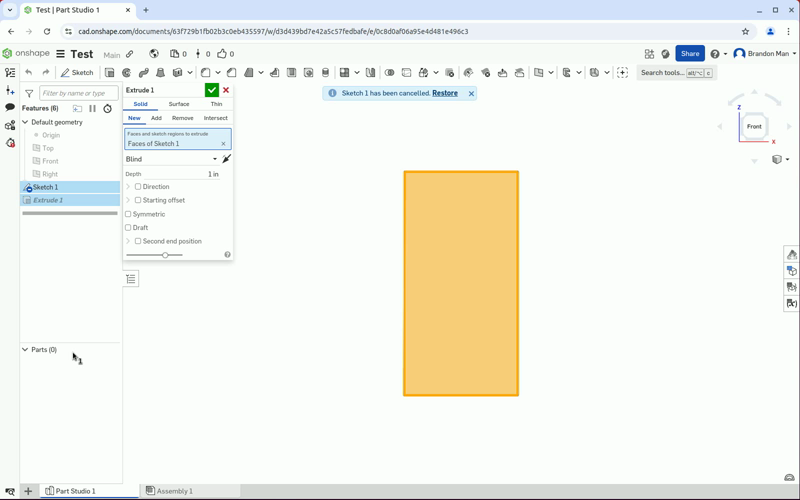
mouse_move(143, 106)
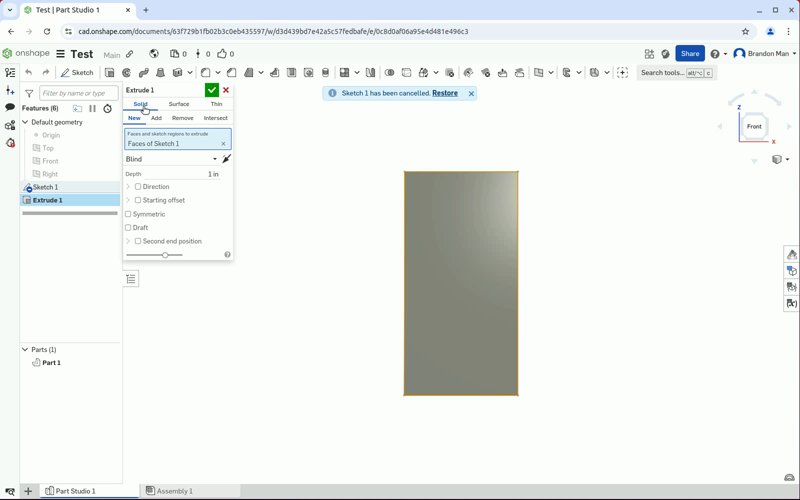
click(143, 106)
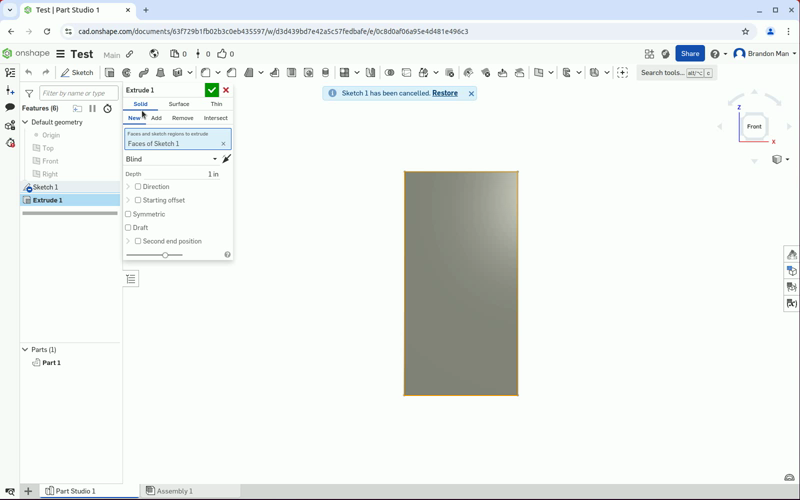
mouse_move(137, 120)
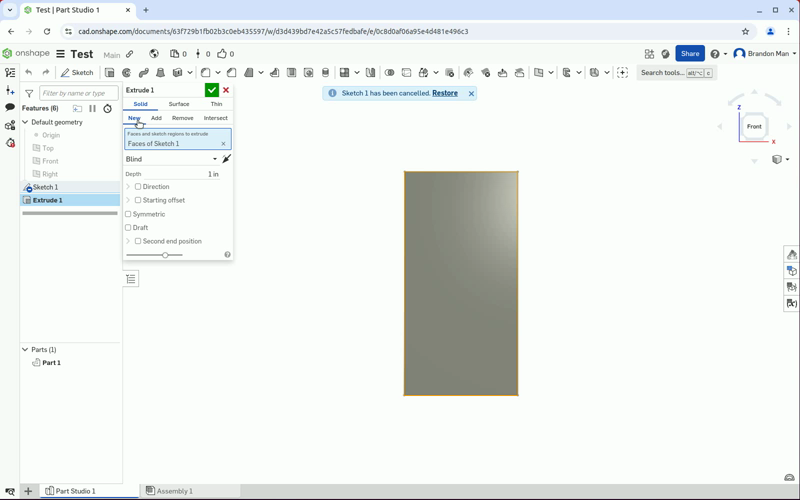
click(137, 120)
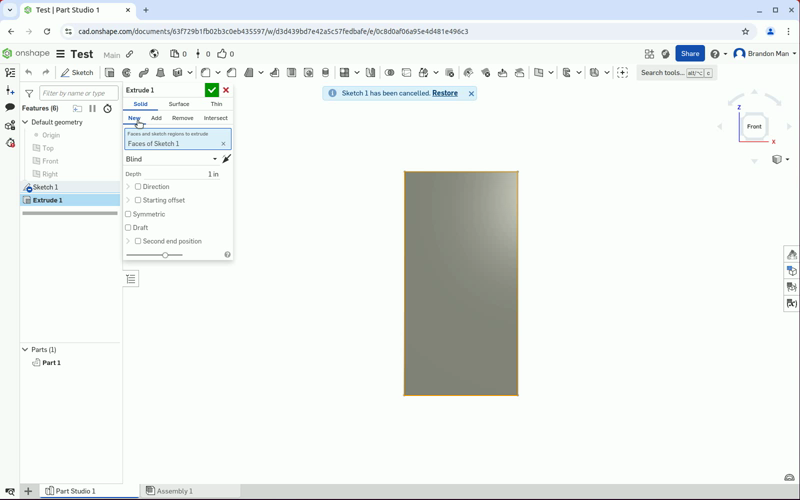
key(tab, 4)
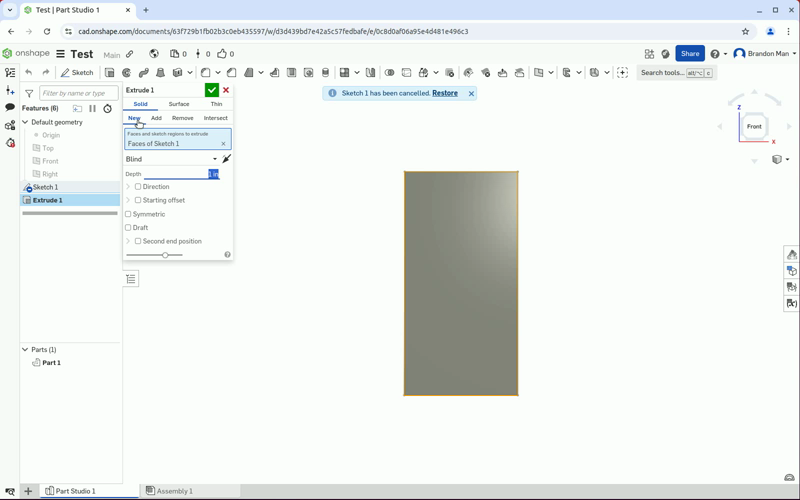
text(22.627)
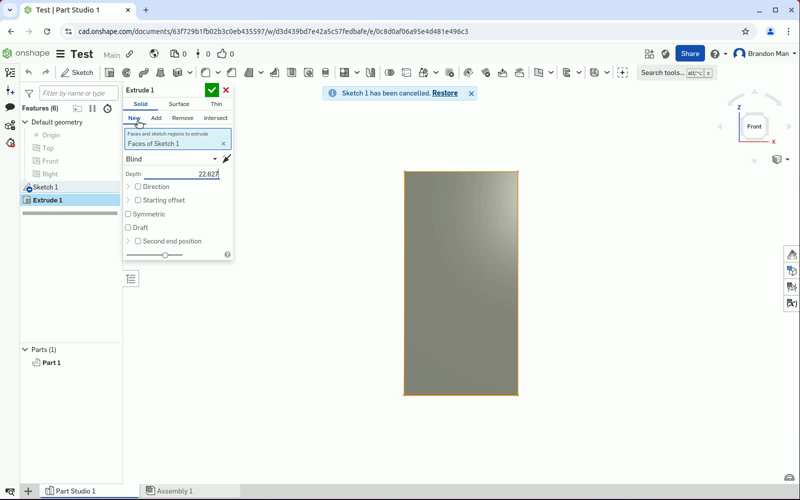
key(enter)
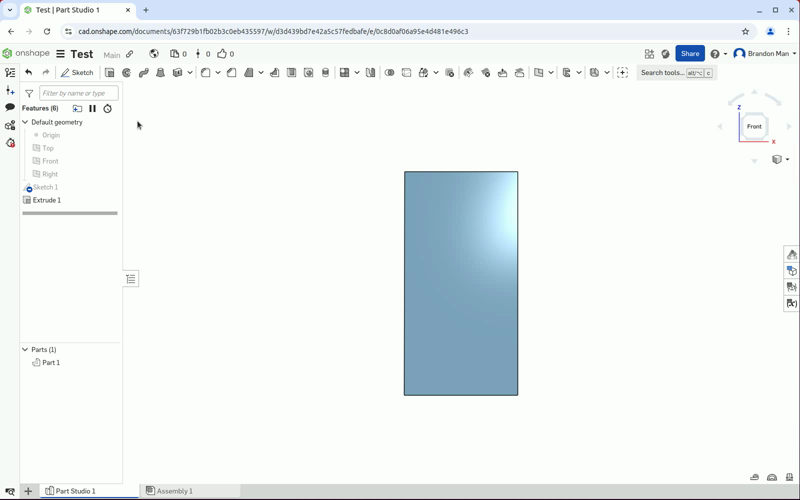
key(shift+h)
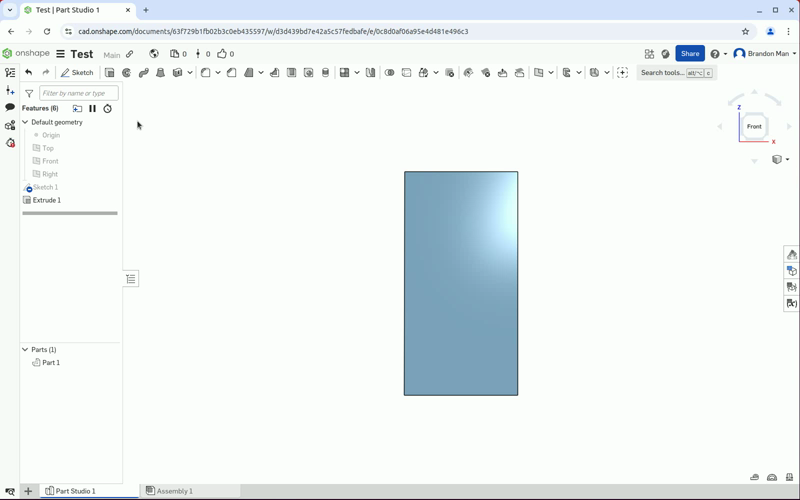
key(shift+h)
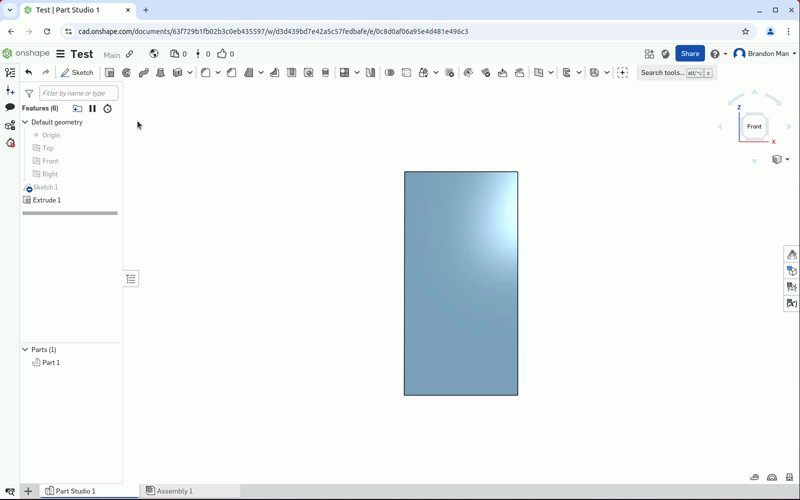
mouse_move(73, 189)
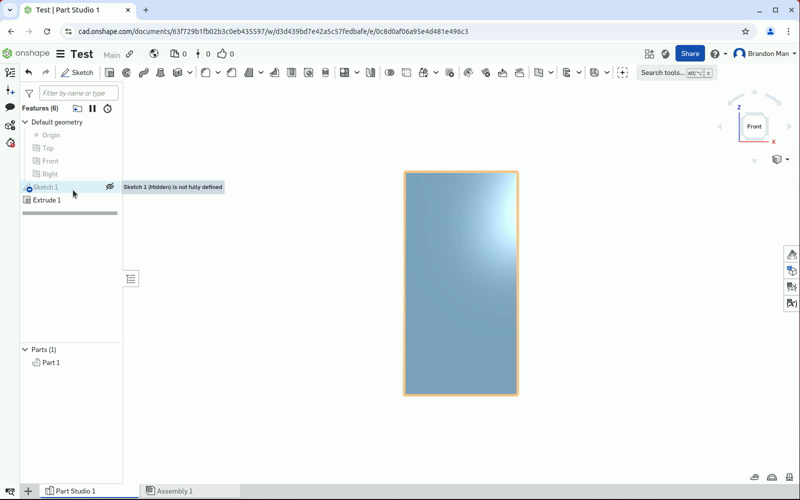
click(73, 189)
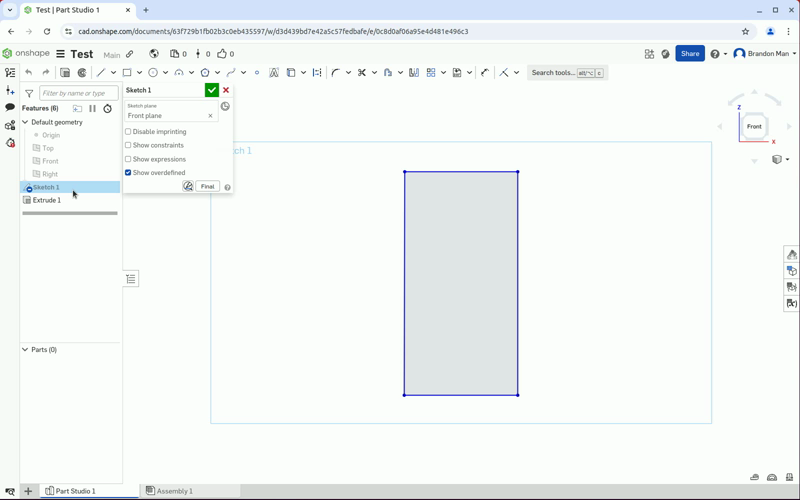
mouse_move(229, 92)
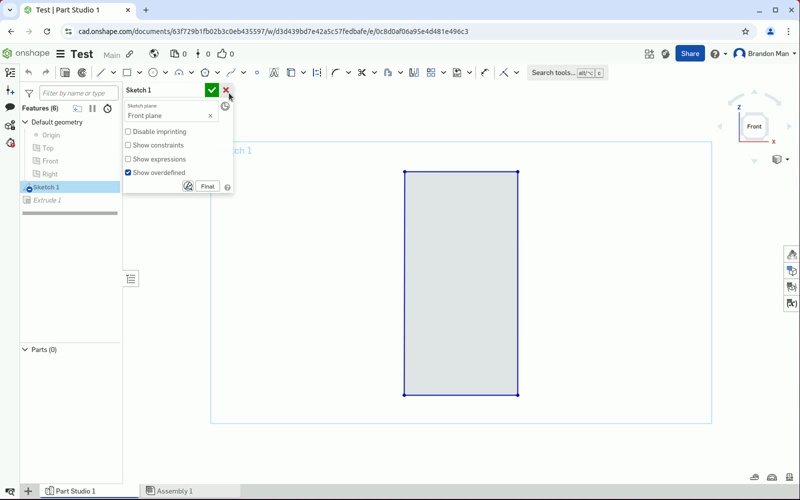
click(229, 92)
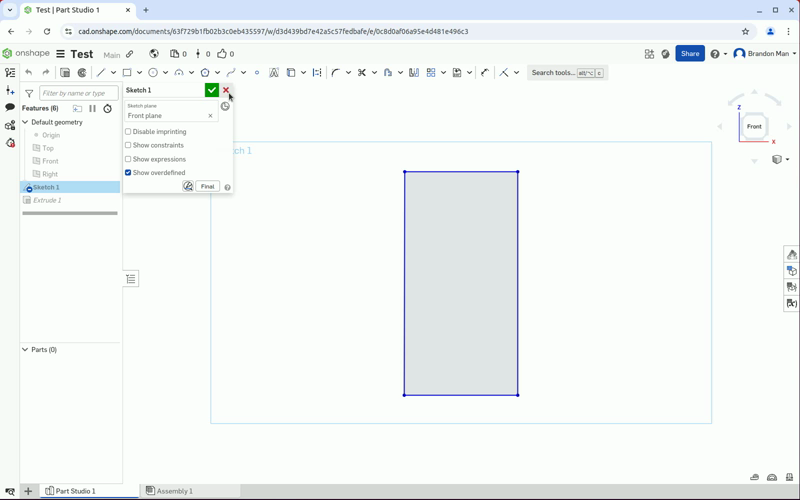
key(shift+s)
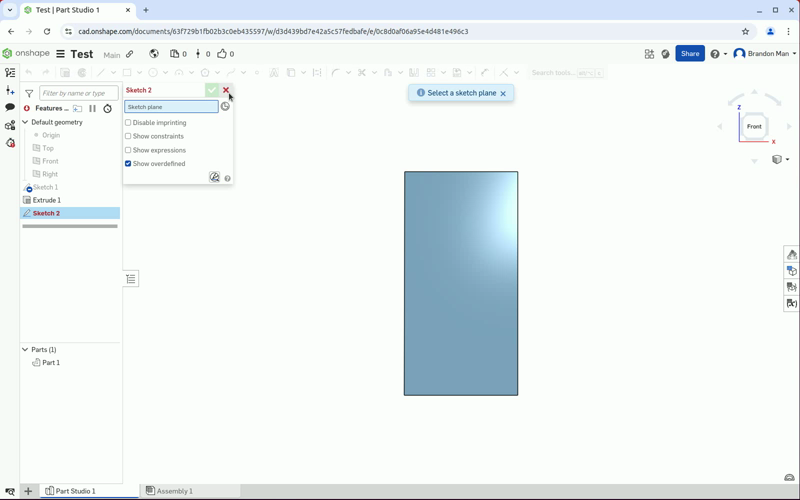
mouse_move(73, 163)
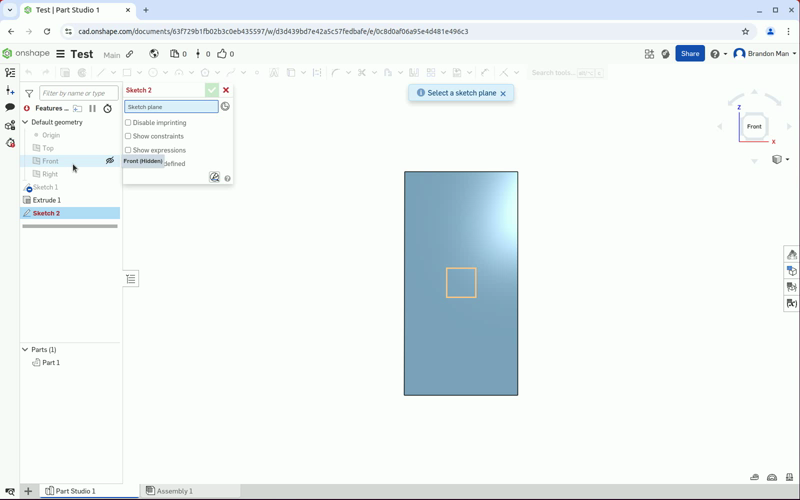
click(73, 163)
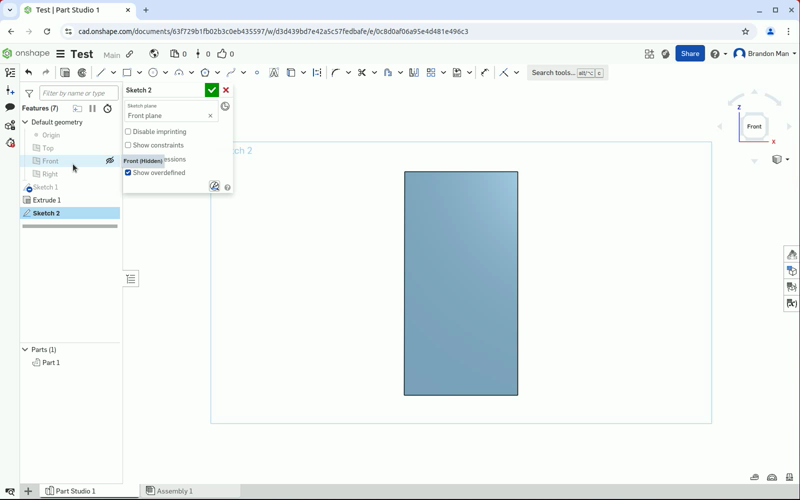
mouse_move(73, 352)
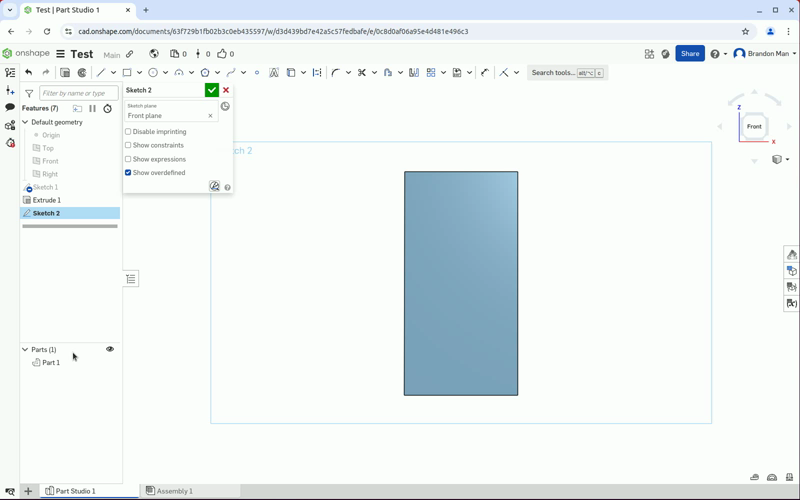
key(y)
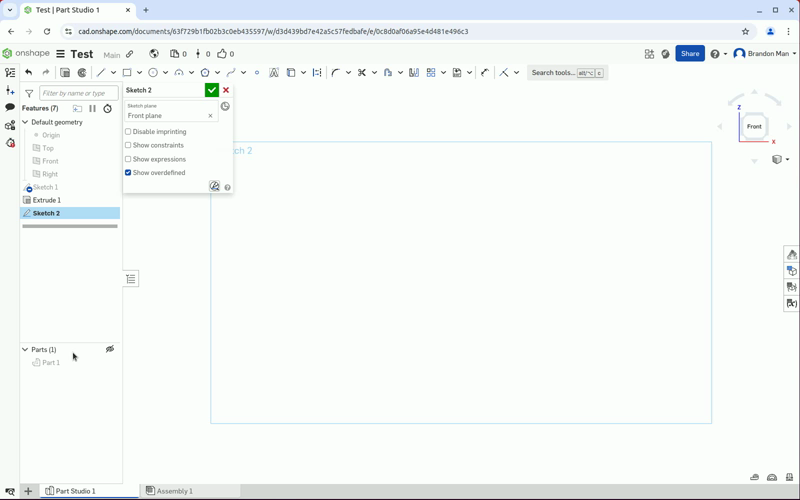
key(c)
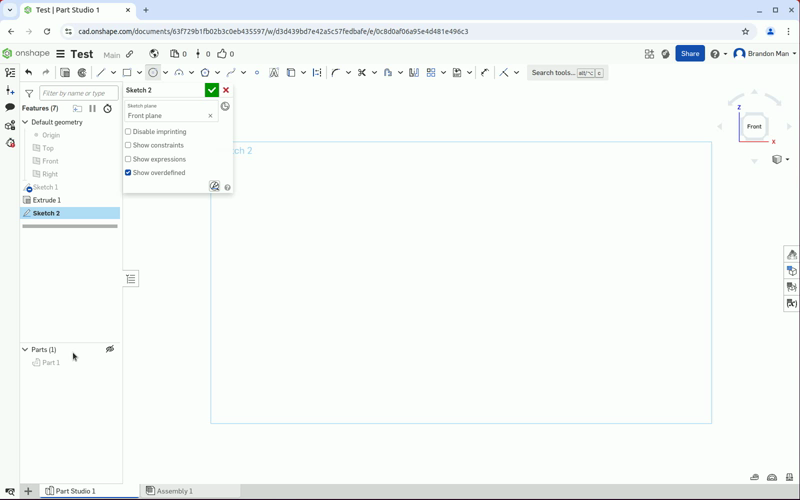
key_down(shift)
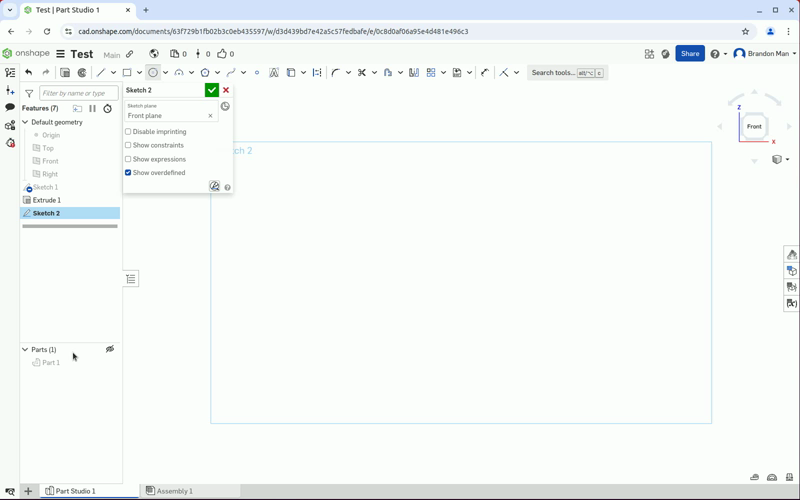
mouse_move(460, 282)
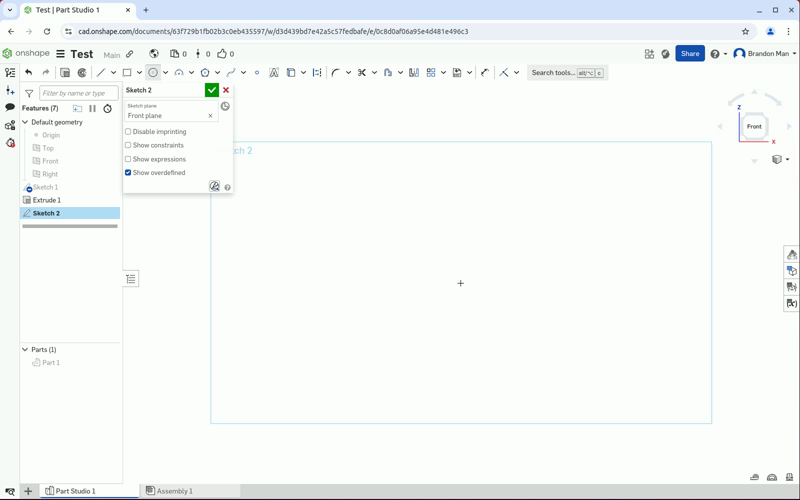
click(460, 282)
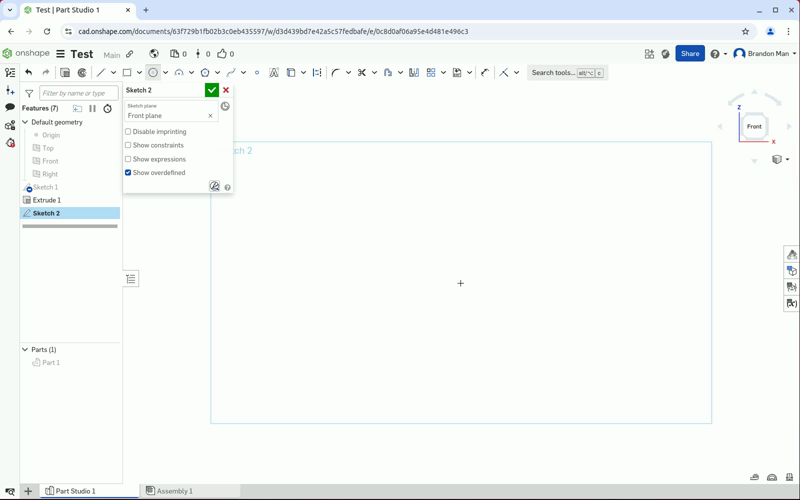
key_up(shift)
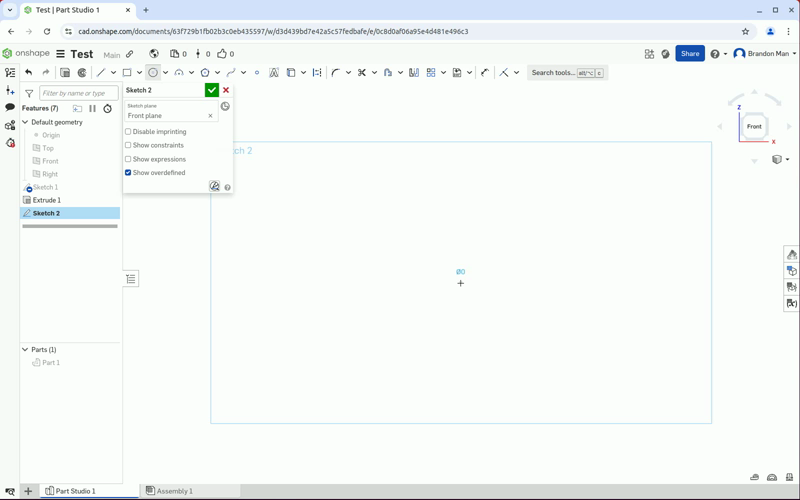
mouse_move(481, 282)
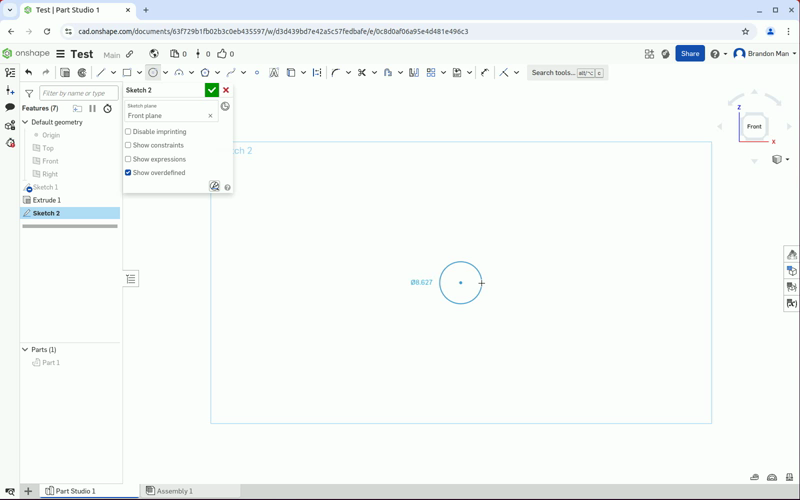
click(481, 282)
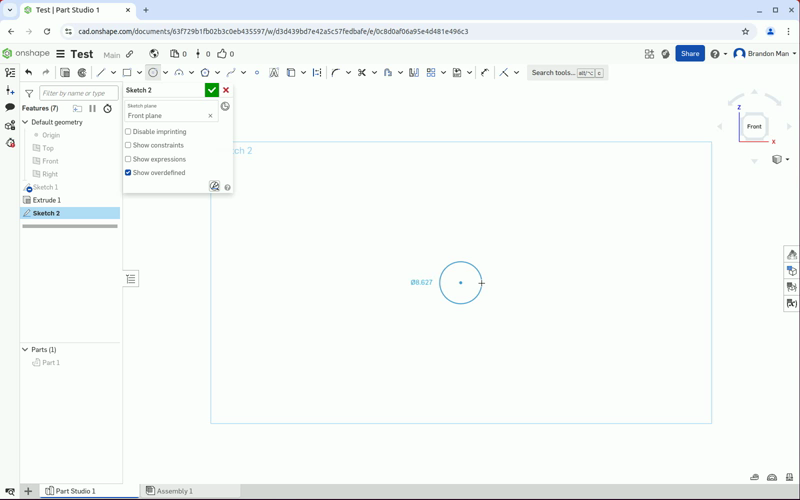
key(esc)
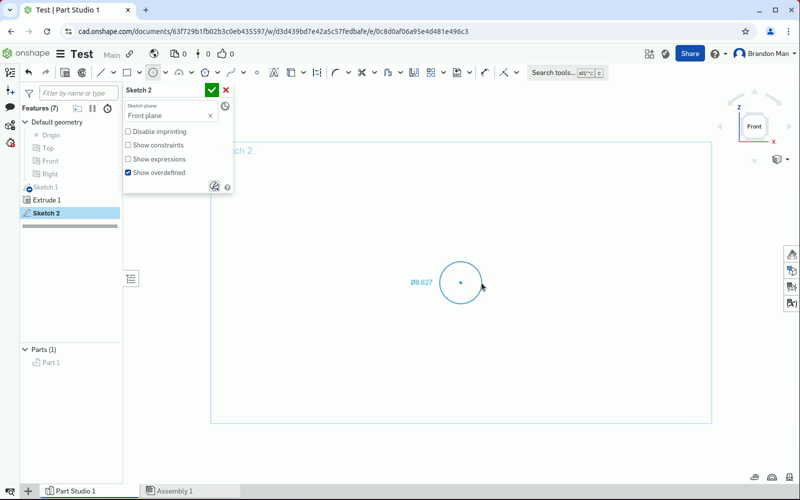
mouse_move(475, 280)
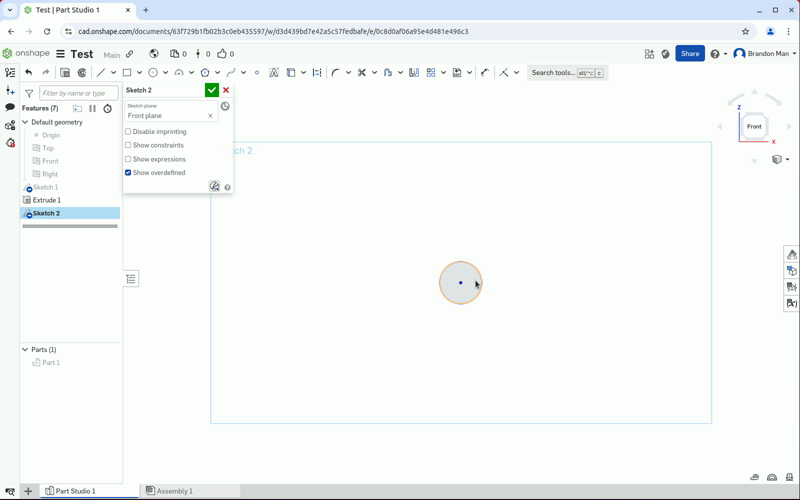
scroll(6)
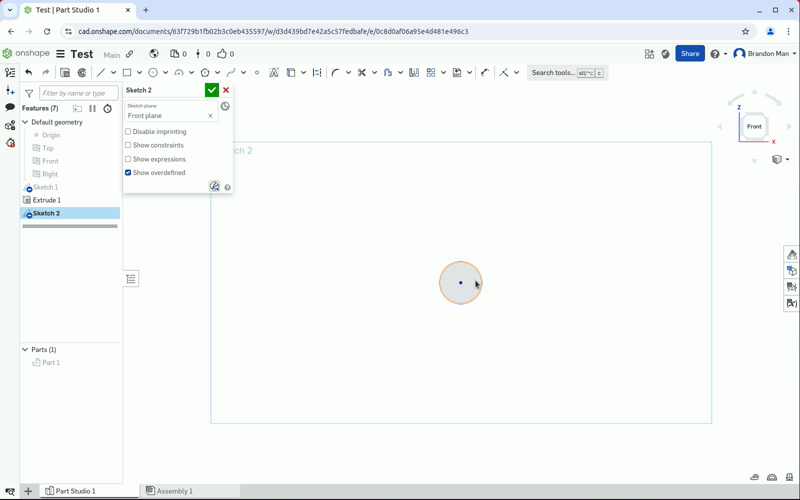
scroll(6)
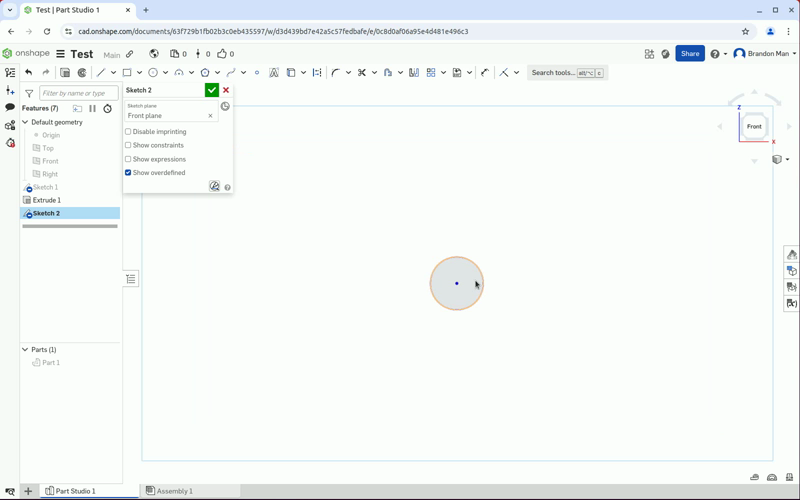
scroll(6)
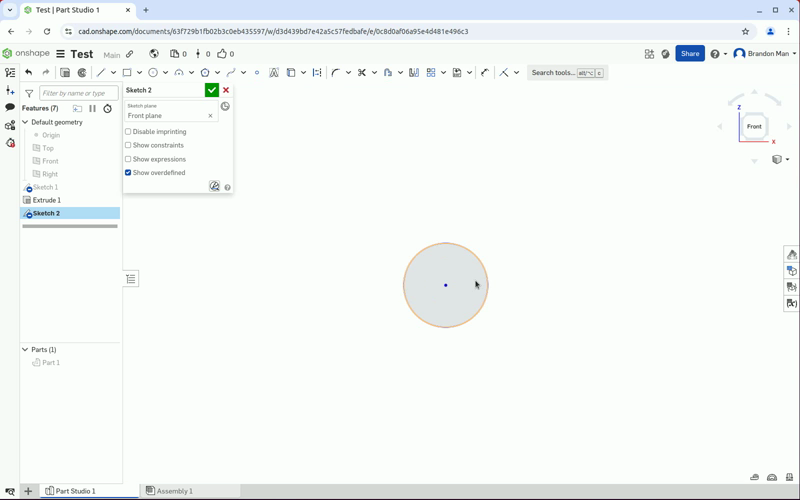
scroll(6)
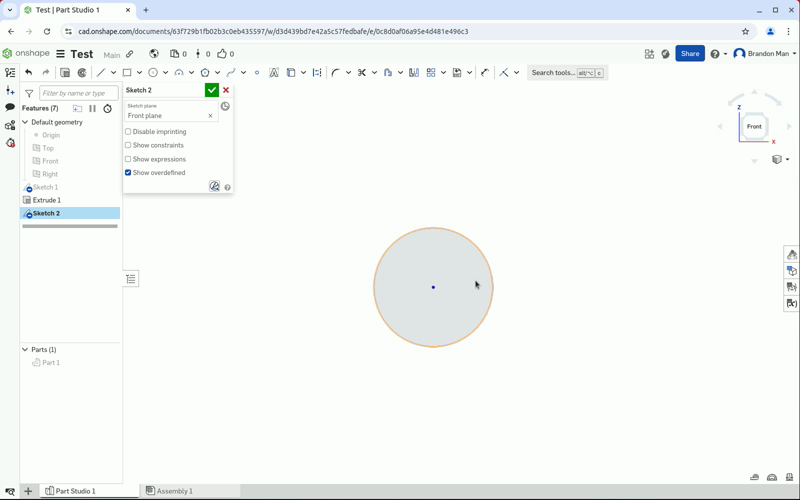
scroll(6)
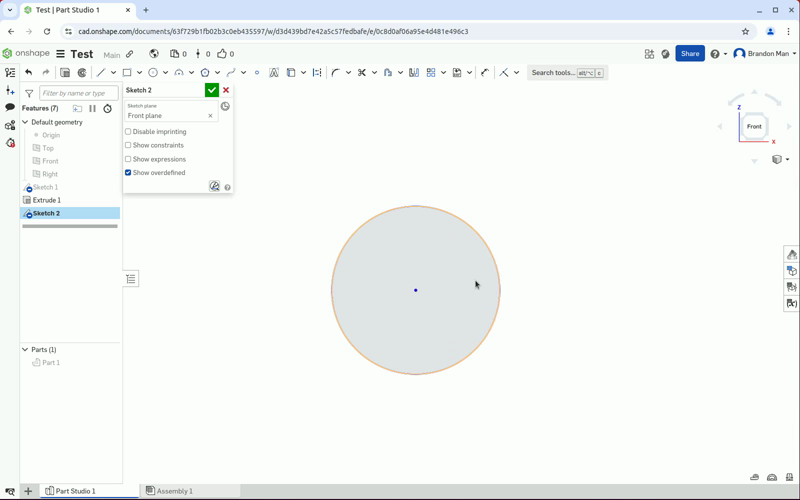
scroll(6)
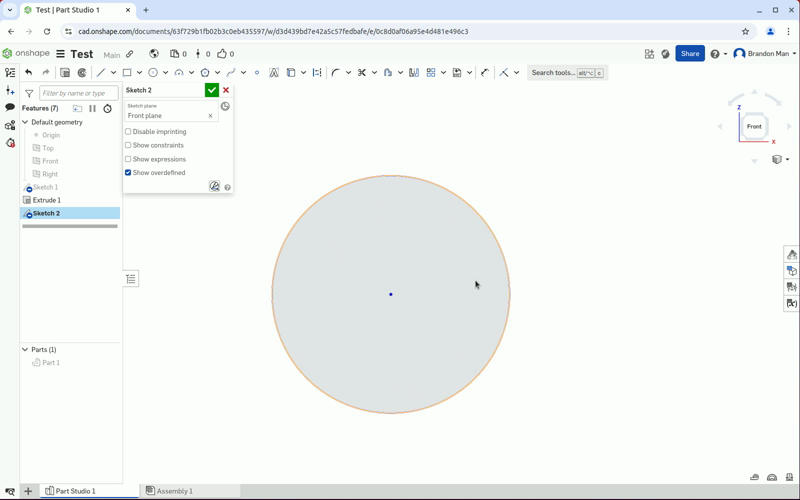
scroll(6)
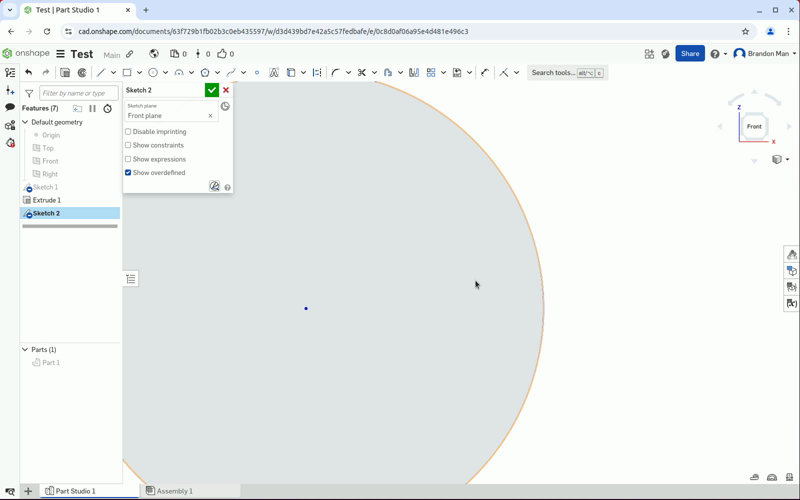
click(475, 280)
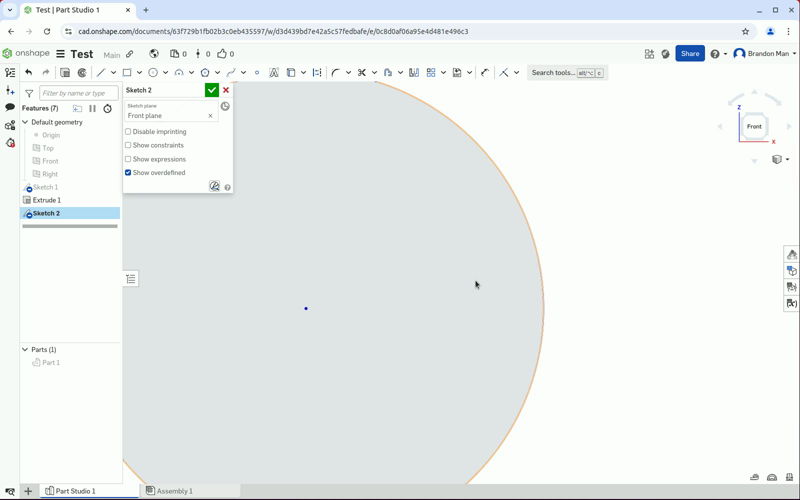
scroll(-6)
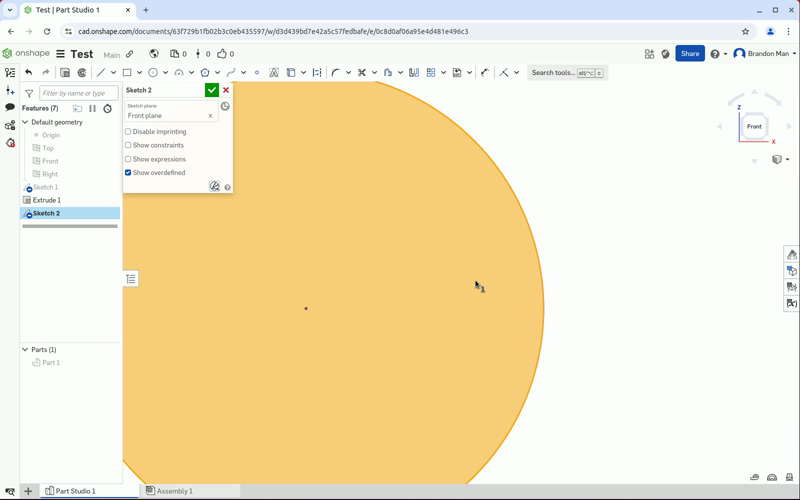
scroll(-6)
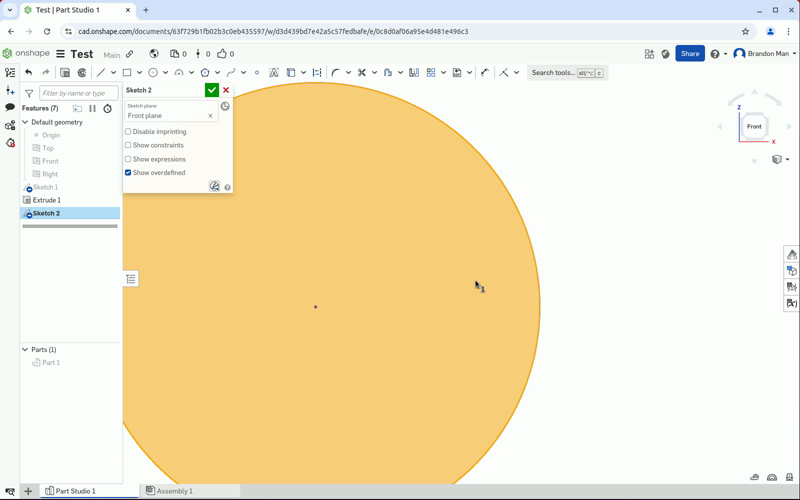
scroll(-6)
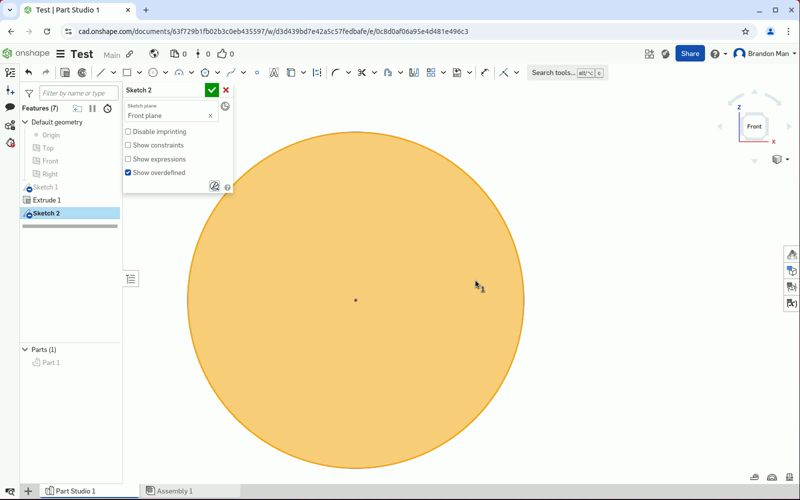
scroll(-6)
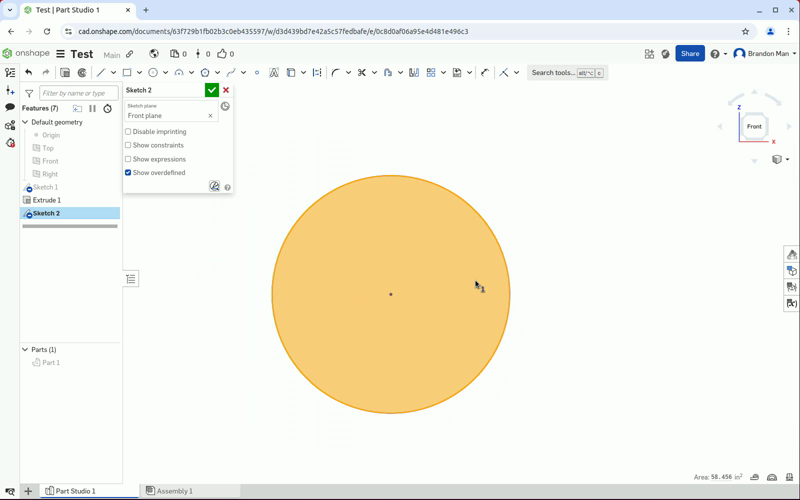
scroll(-6)
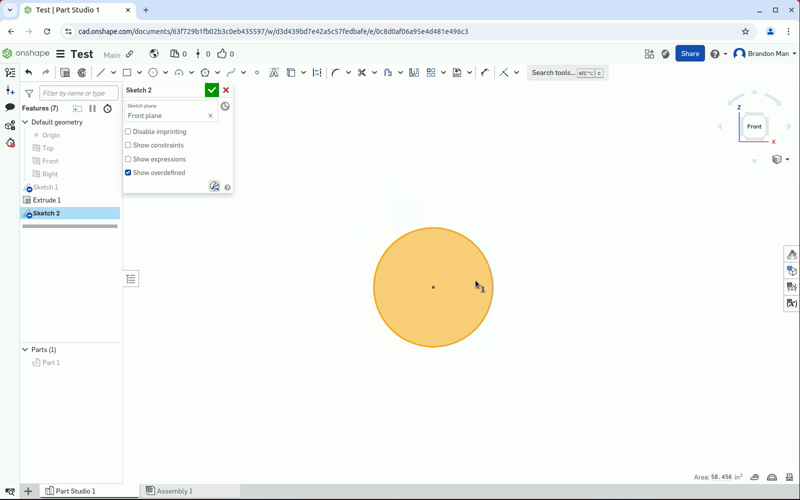
scroll(-6)
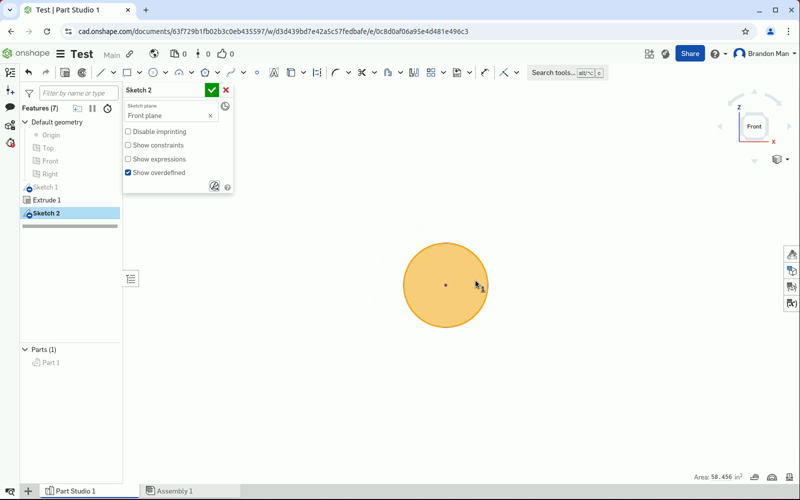
scroll(-6)
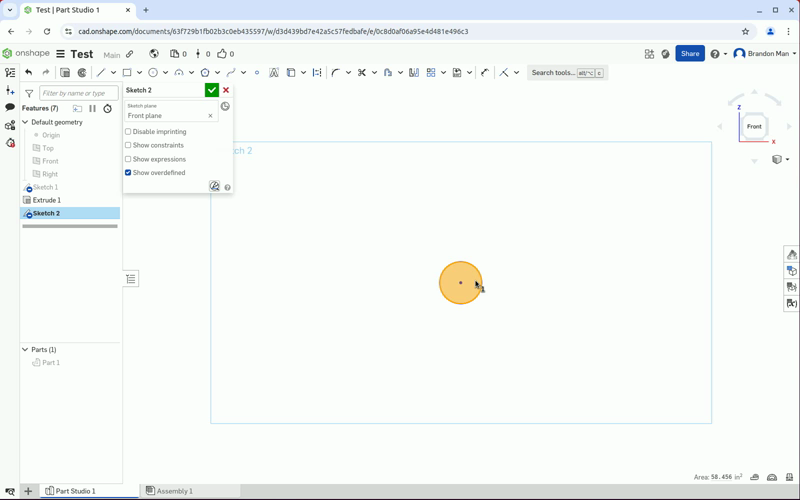
mouse_move(73, 352)
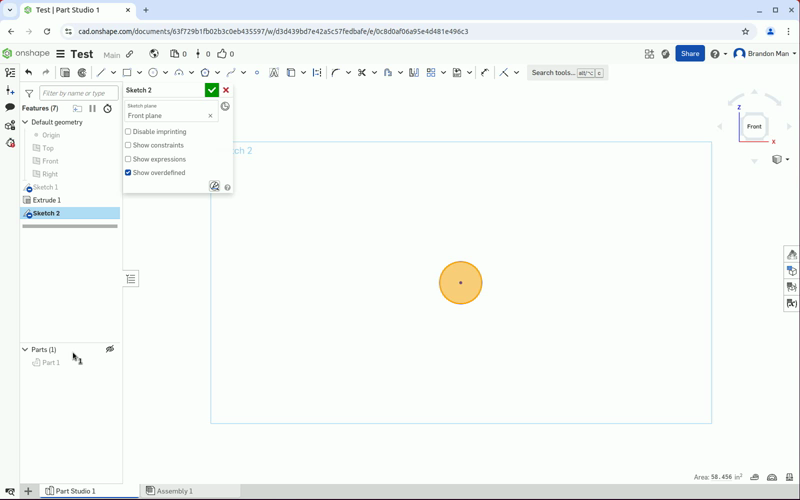
key(shift+y)
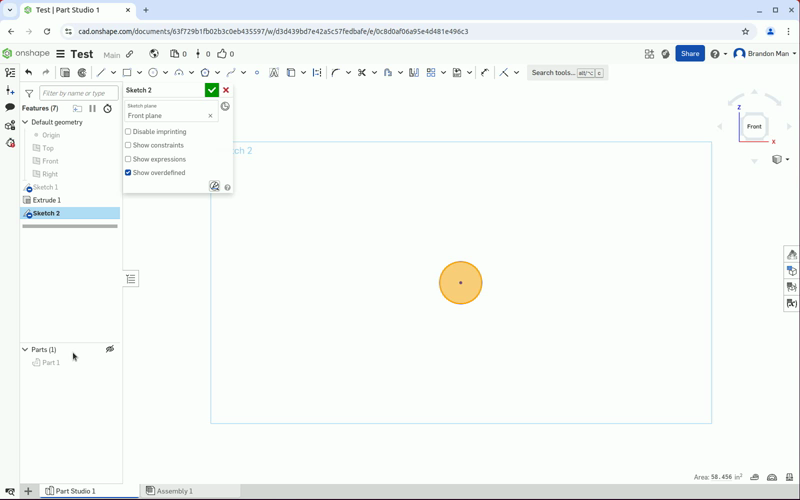
key(shift+e)
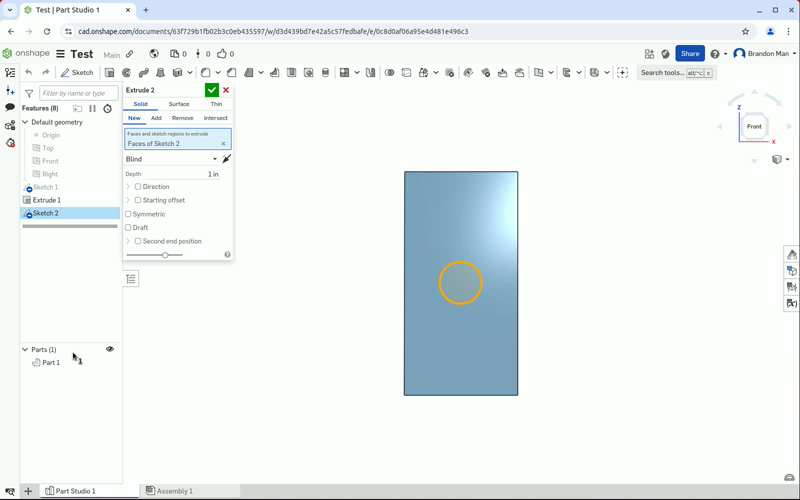
mouse_move(143, 106)
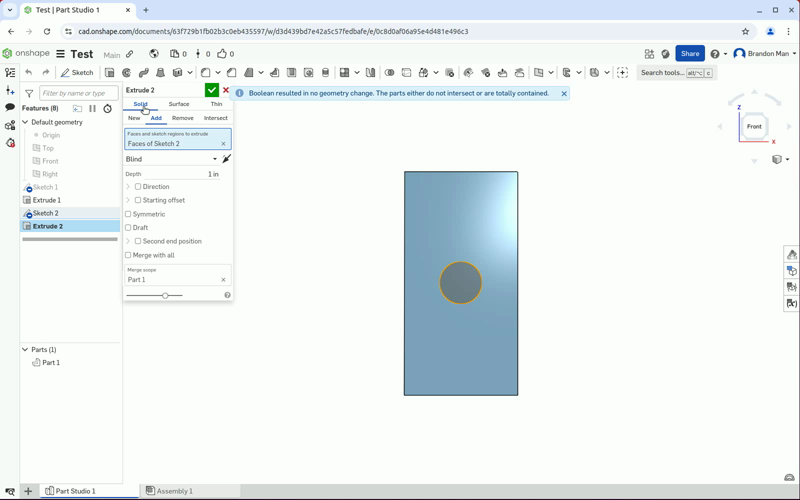
click(143, 106)
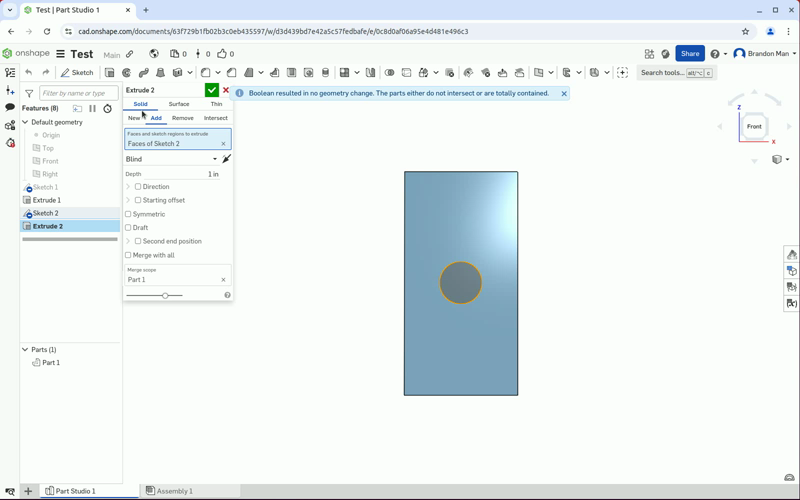
mouse_move(137, 120)
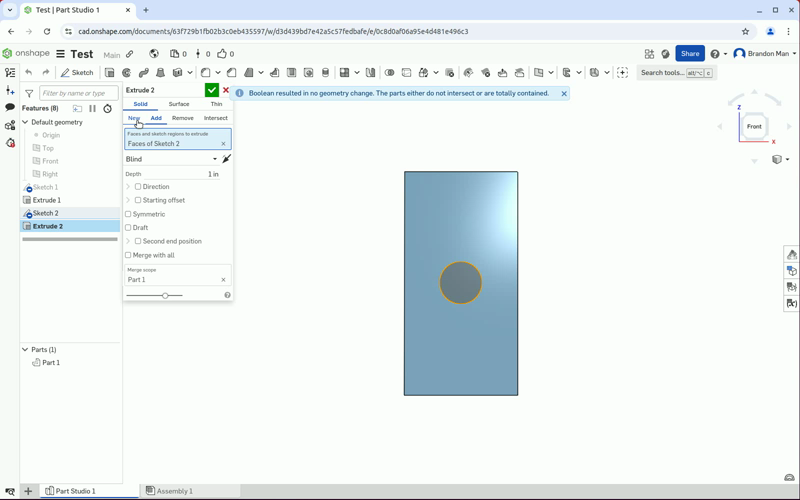
click(137, 120)
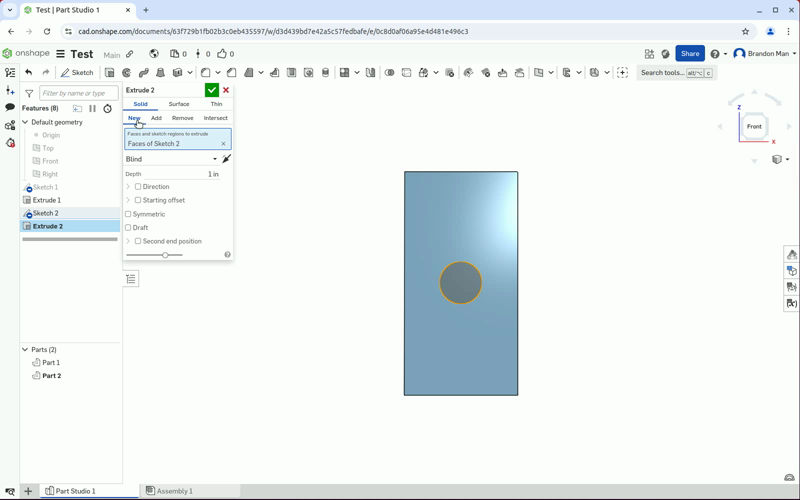
key(tab, 4)
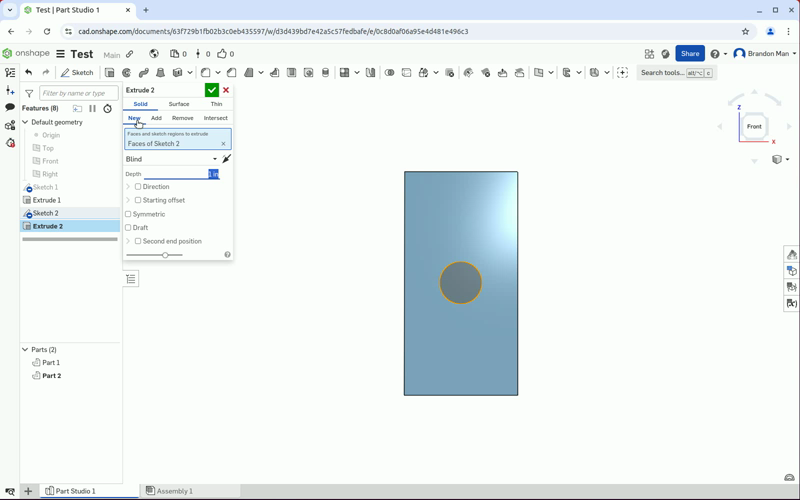
text(-17.331)
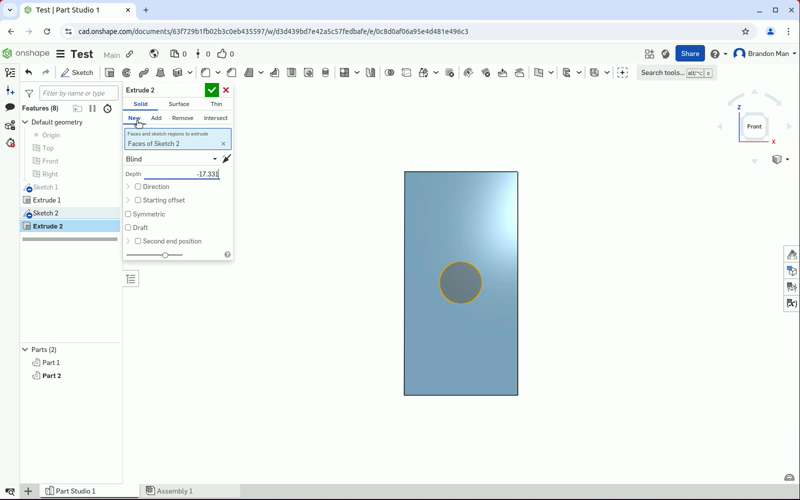
key(enter)
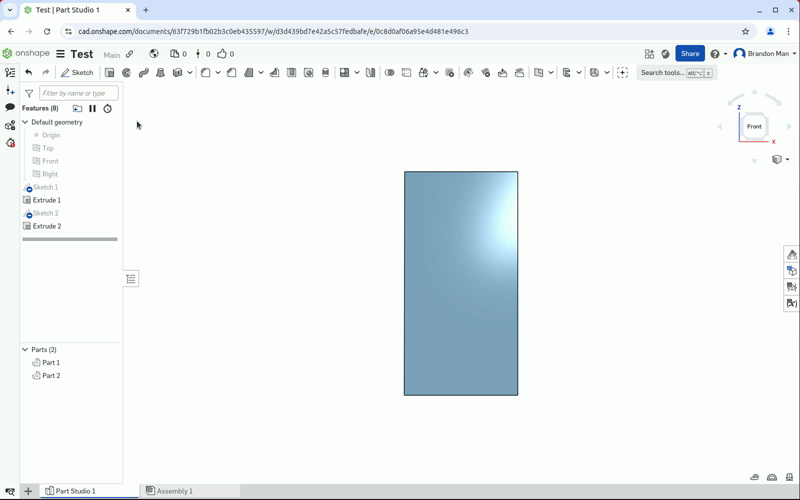
key(shift+h)
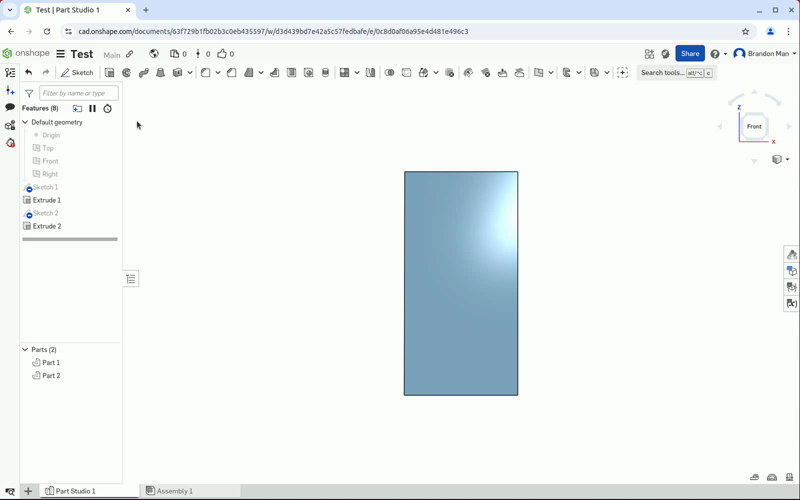
key(shift+h)
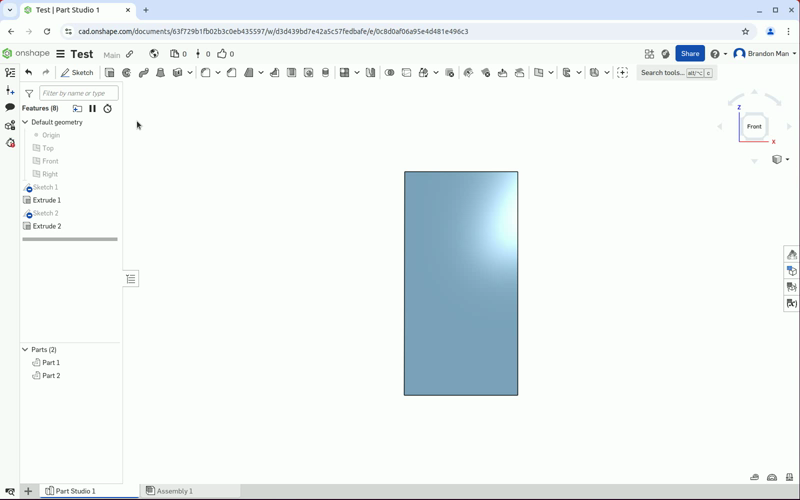
mouse_move(73, 189)
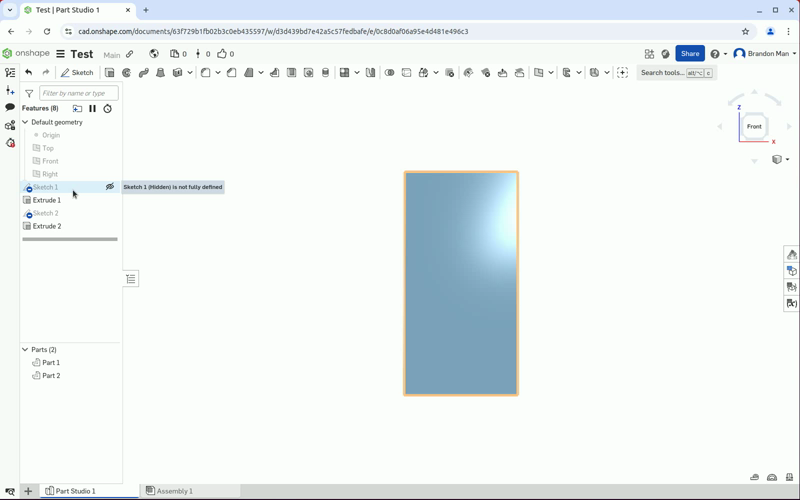
click(73, 189)
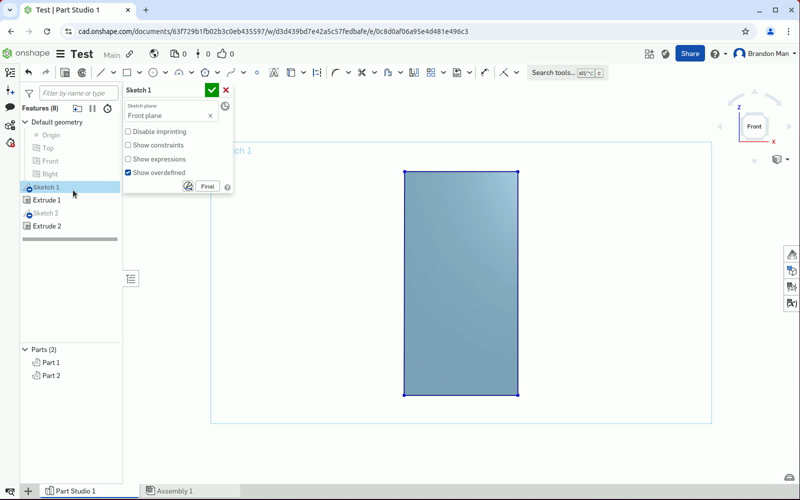
mouse_move(229, 92)
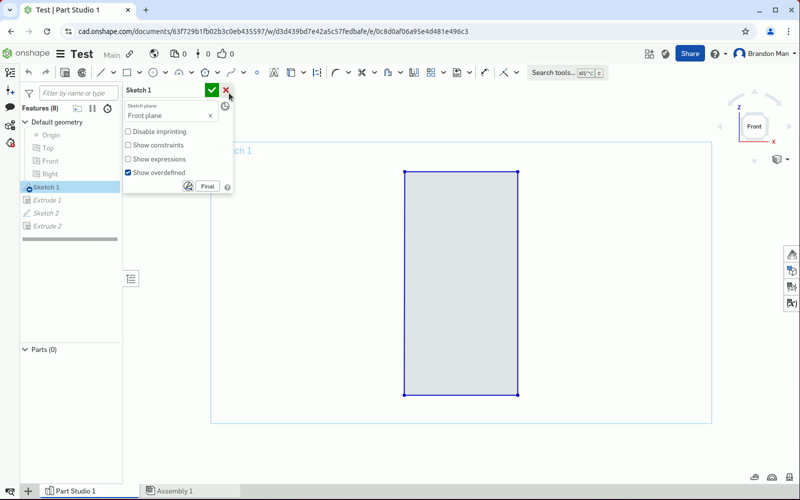
click(229, 92)
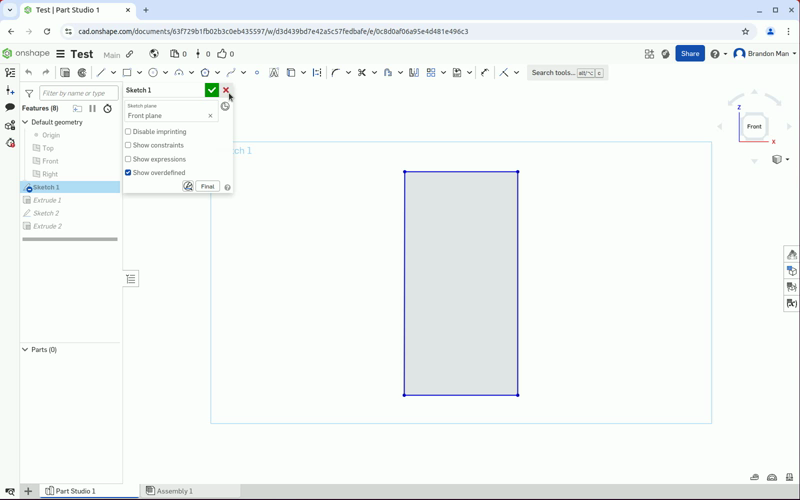
key(shift+s)
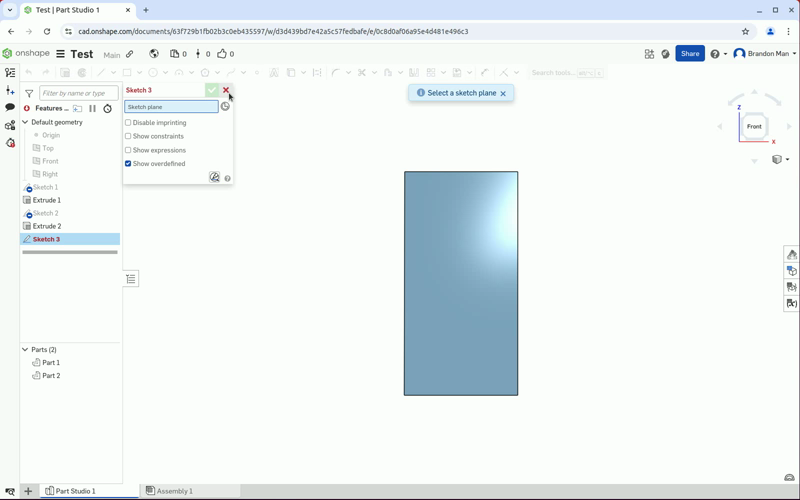
mouse_move(73, 163)
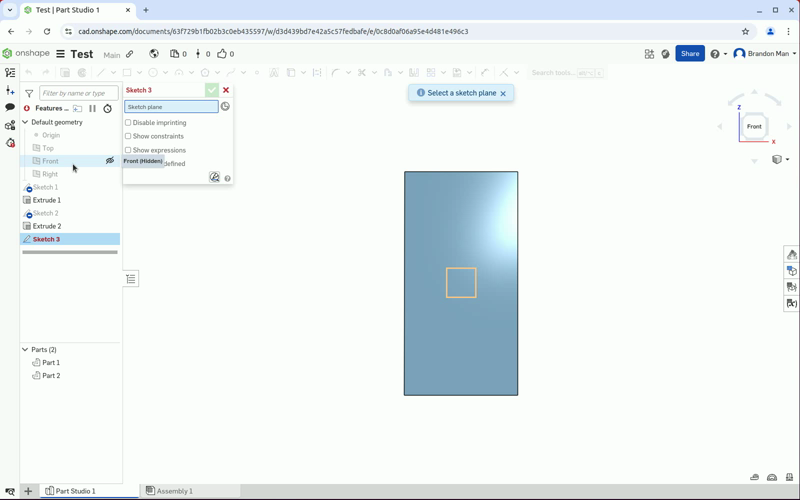
click(73, 163)
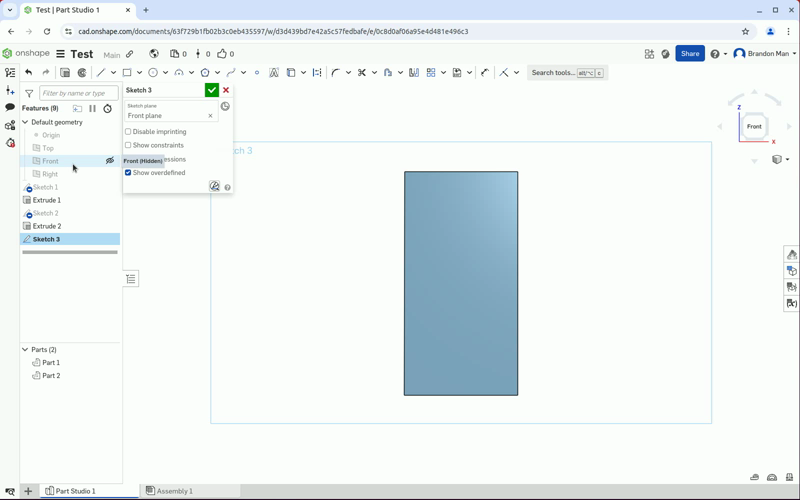
mouse_move(73, 352)
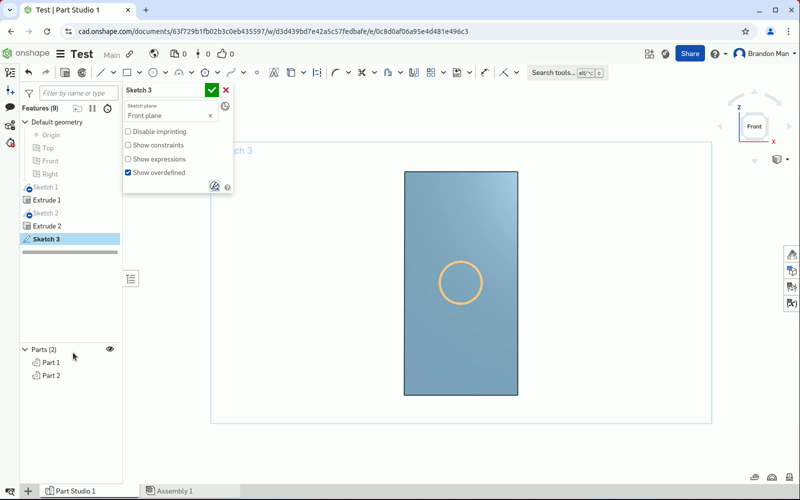
key(y)
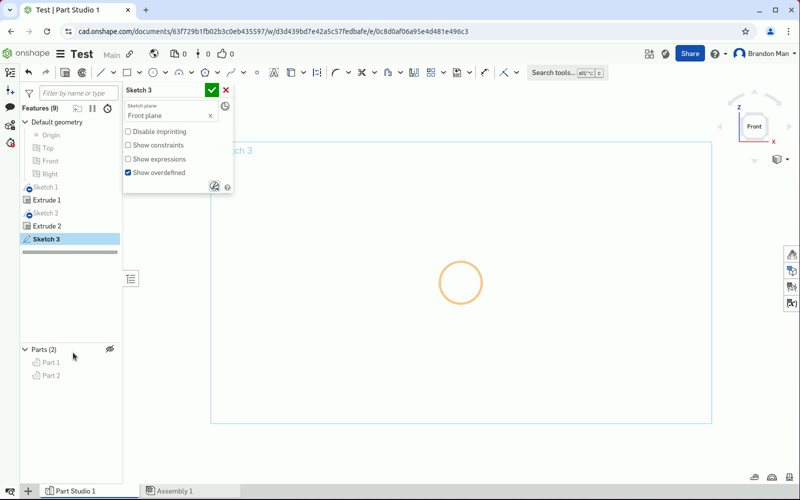
key(c)
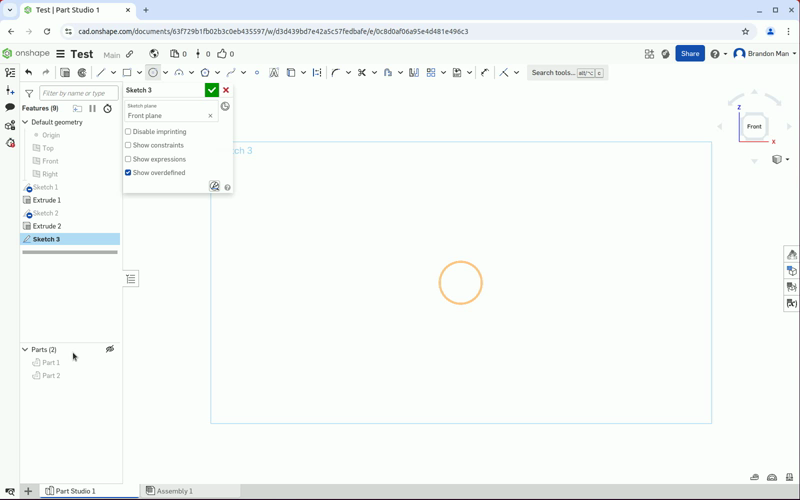
key_down(shift)
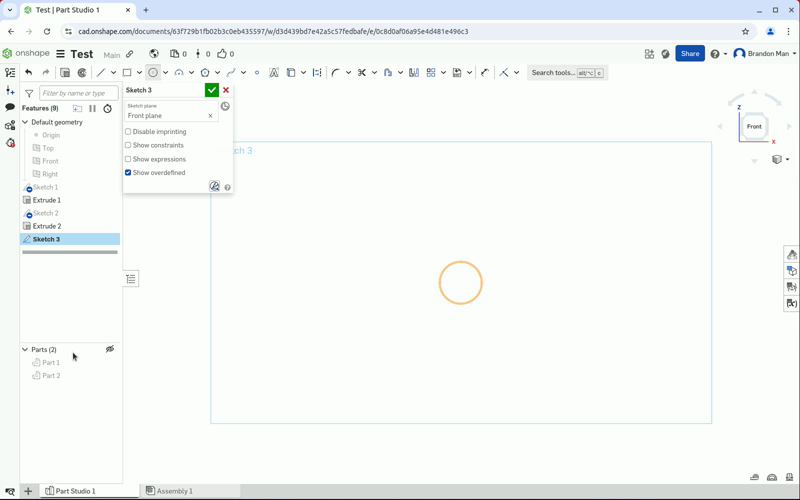
mouse_move(460, 332)
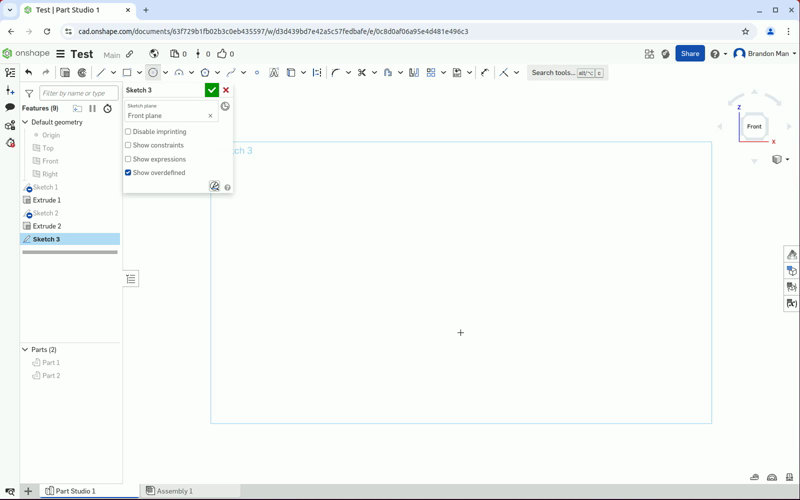
click(460, 332)
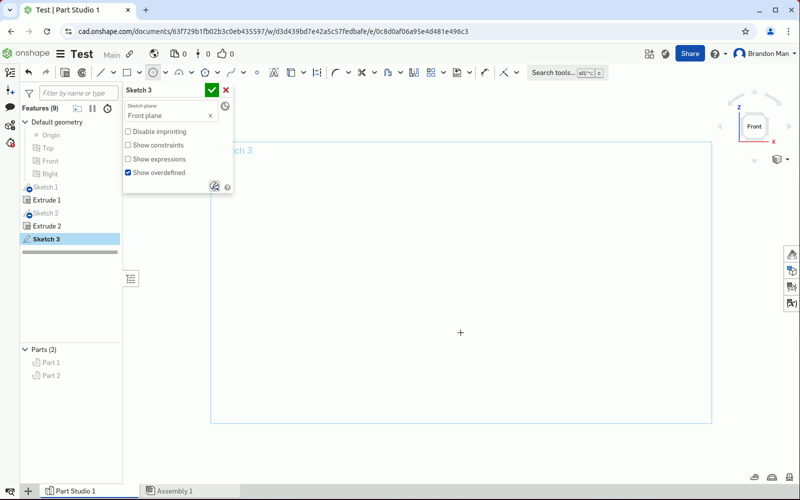
key_up(shift)
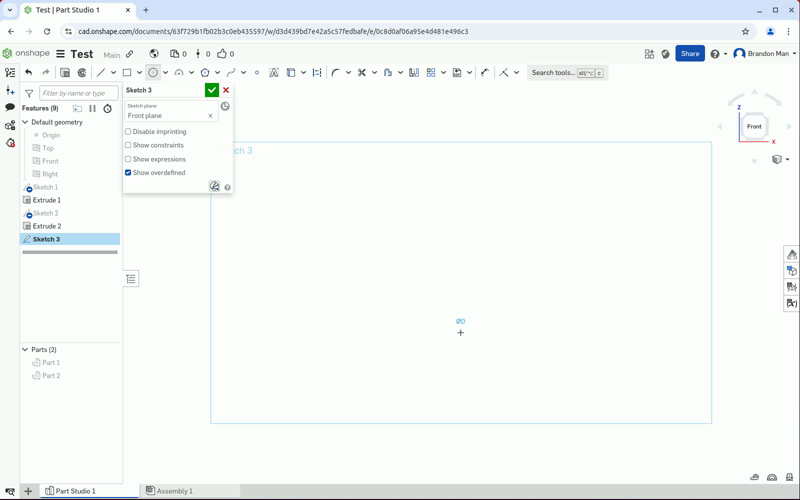
mouse_move(481, 332)
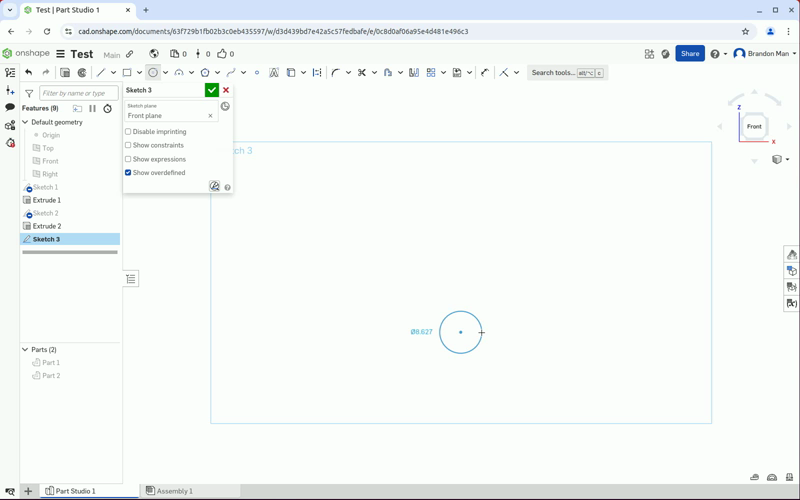
click(481, 332)
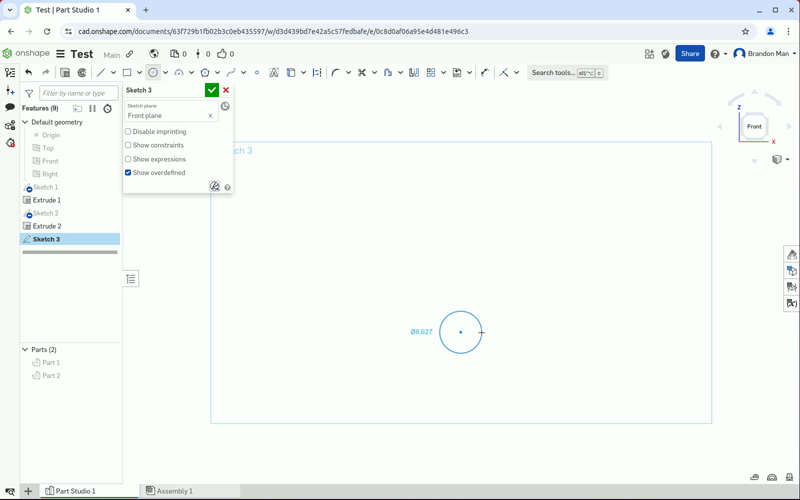
key(esc)
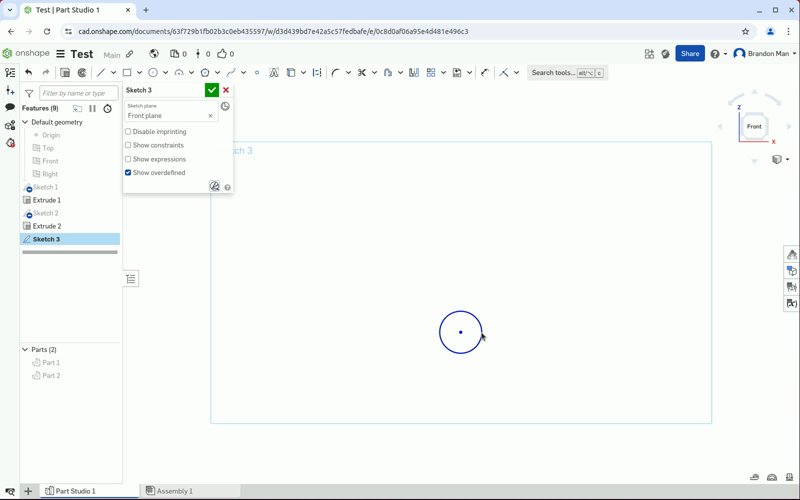
mouse_move(458, 326)
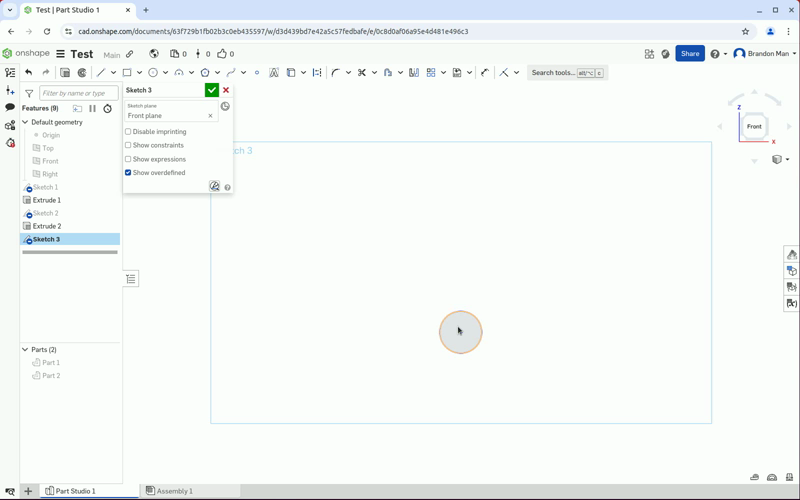
scroll(6)
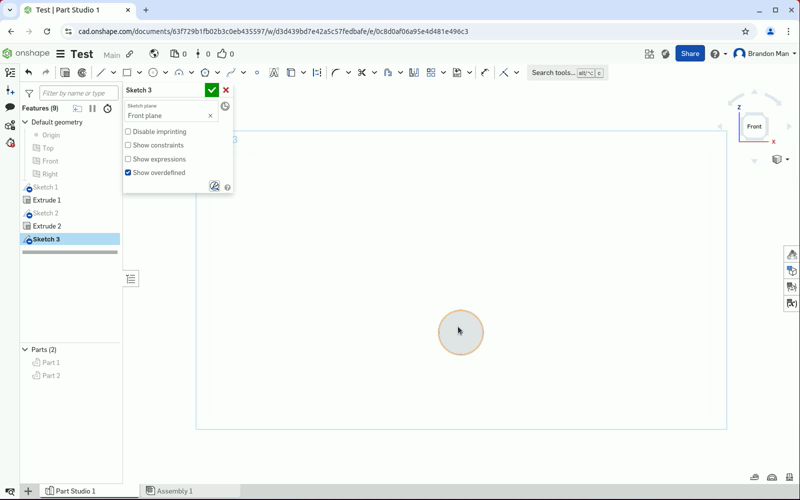
scroll(6)
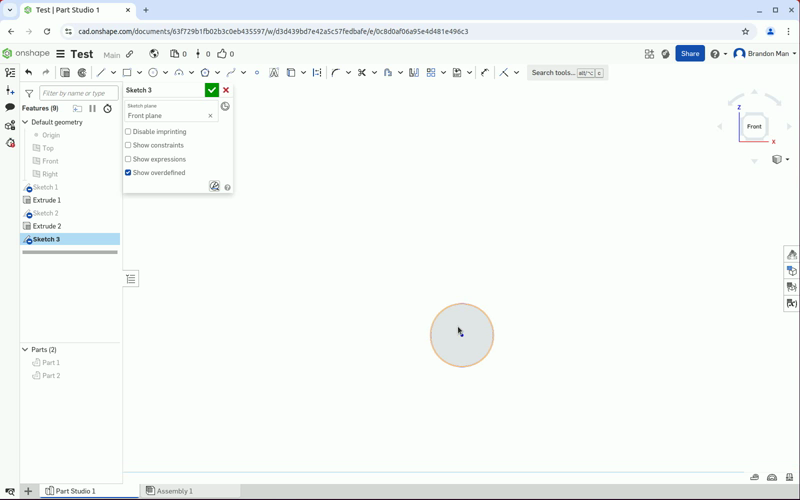
scroll(6)
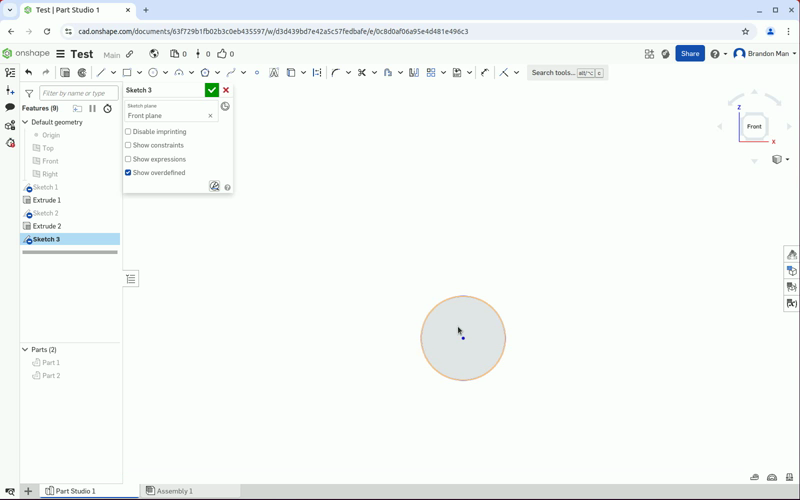
scroll(6)
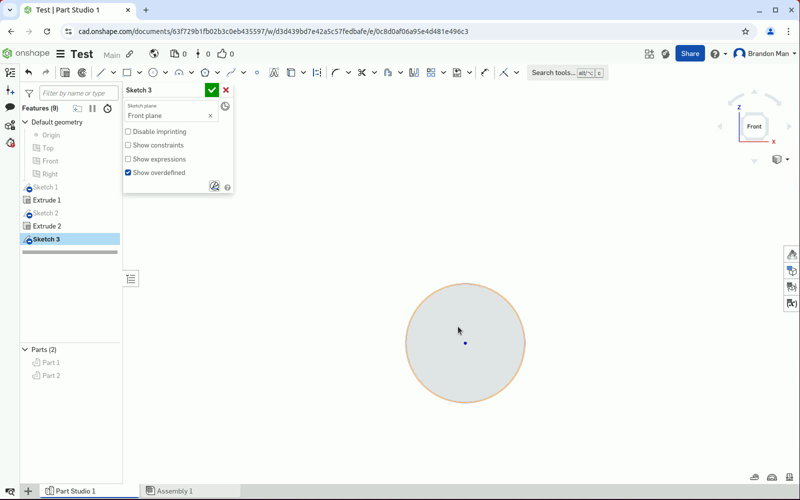
scroll(6)
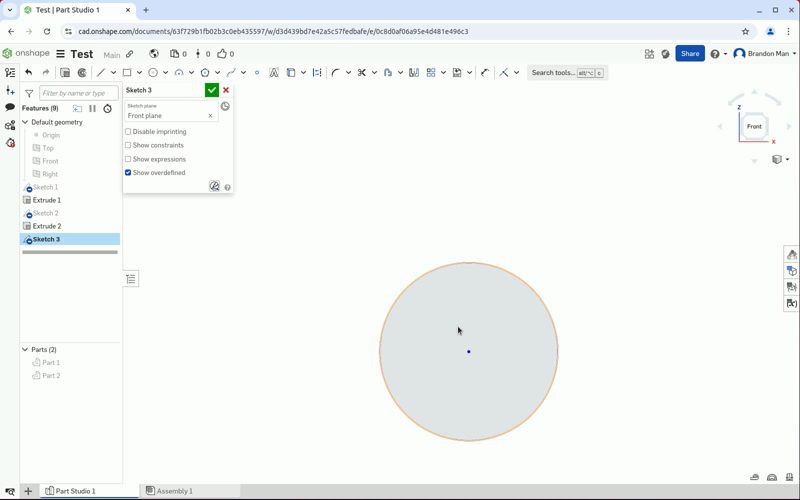
scroll(6)
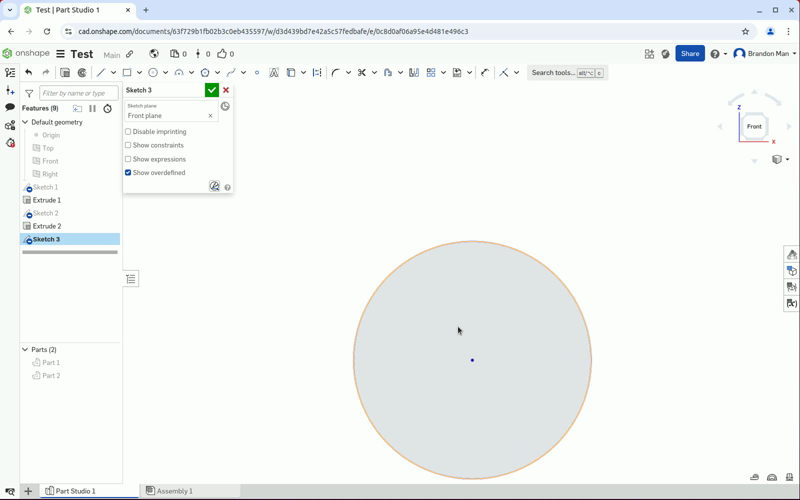
scroll(6)
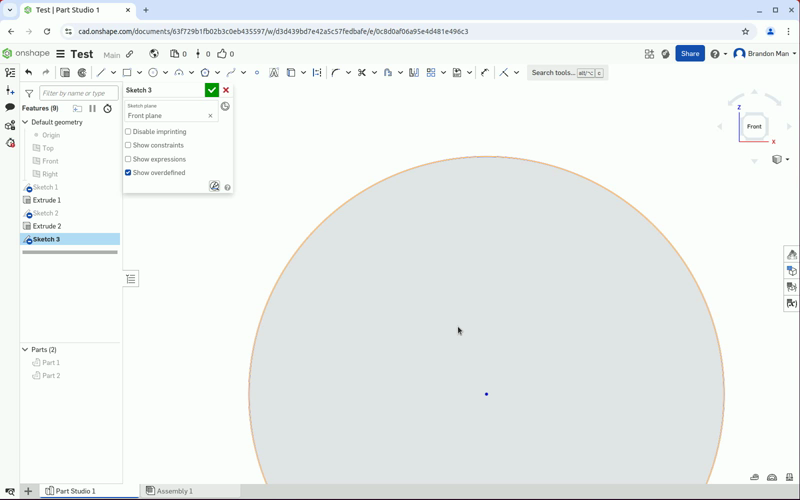
click(458, 326)
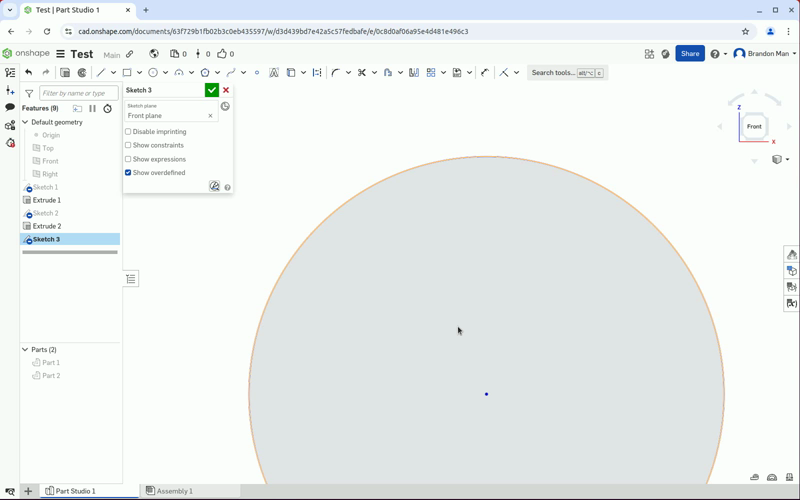
scroll(-6)
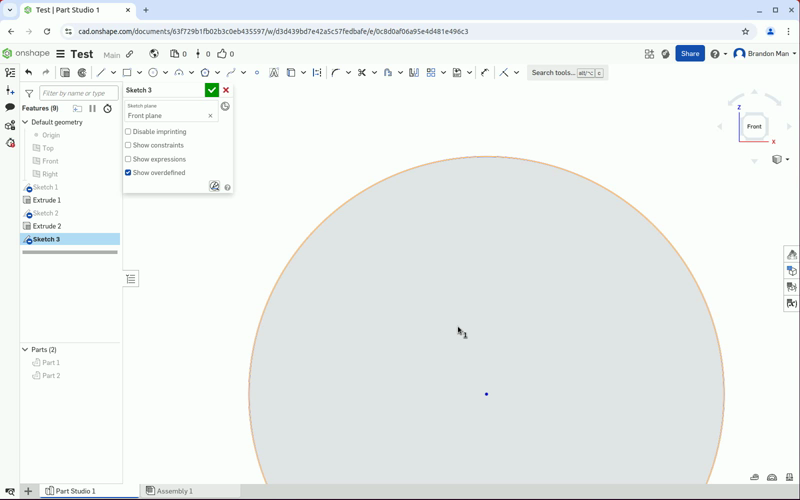
scroll(-6)
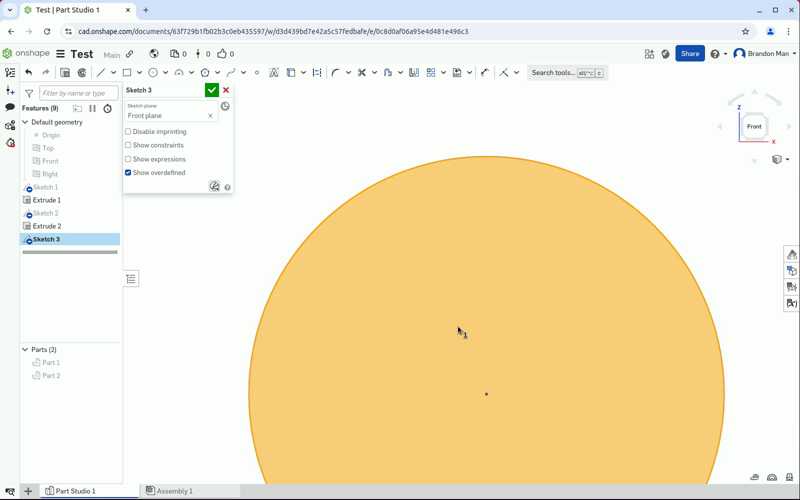
scroll(-6)
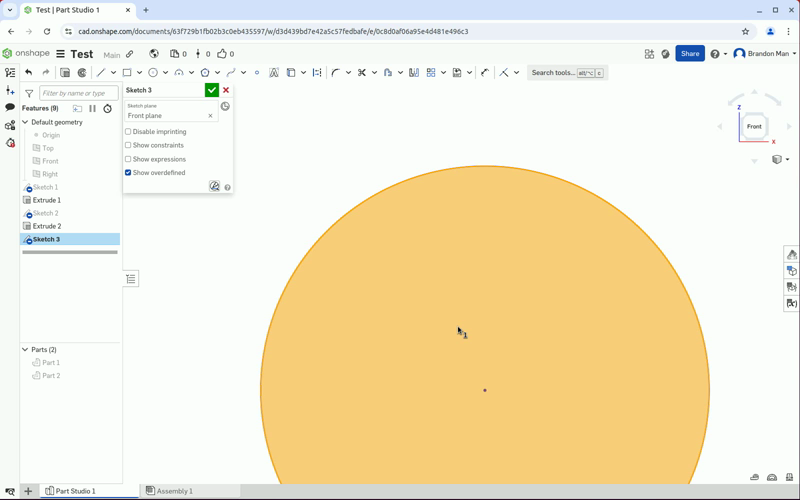
scroll(-6)
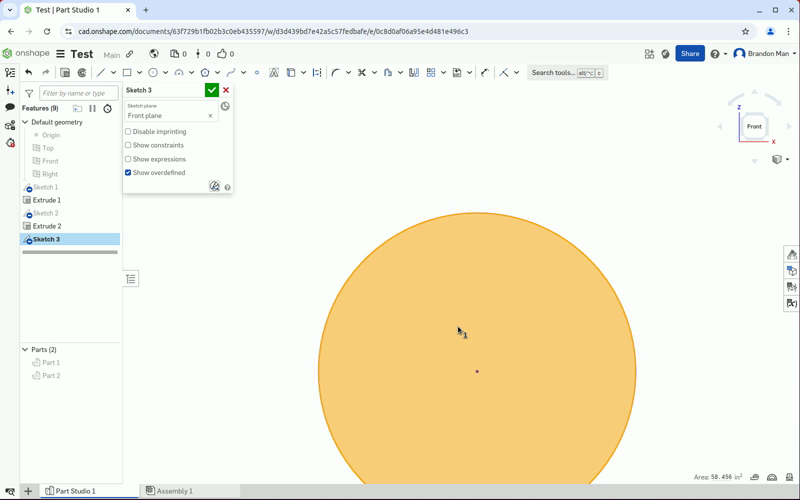
scroll(-6)
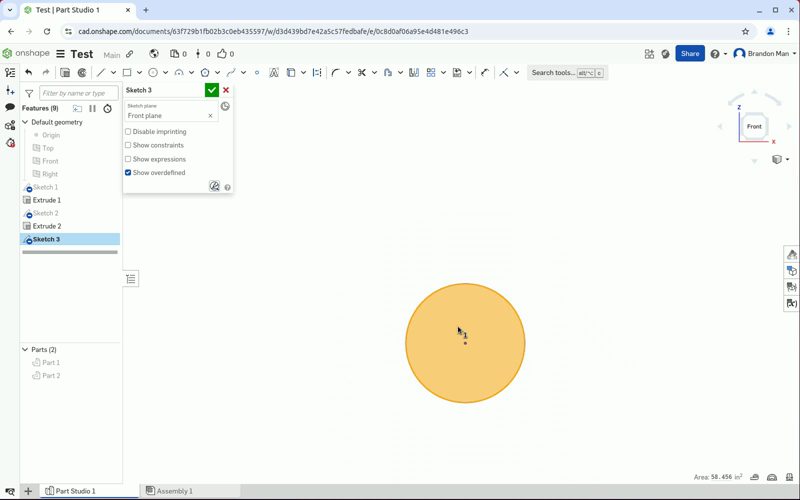
scroll(-6)
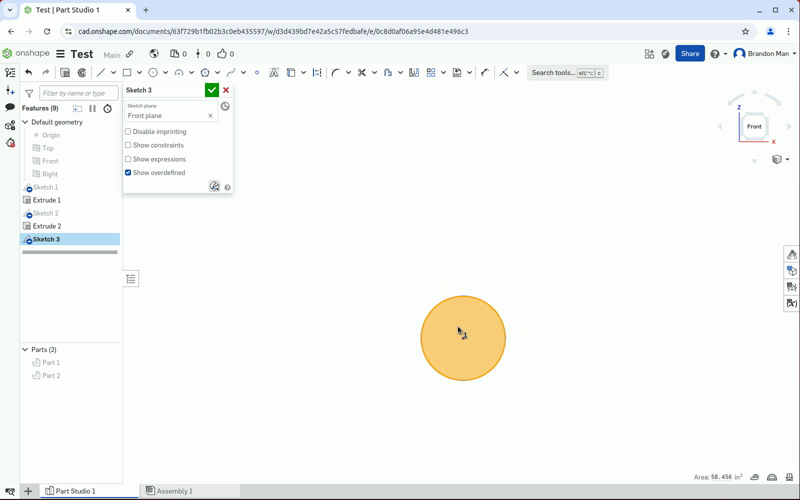
scroll(-6)
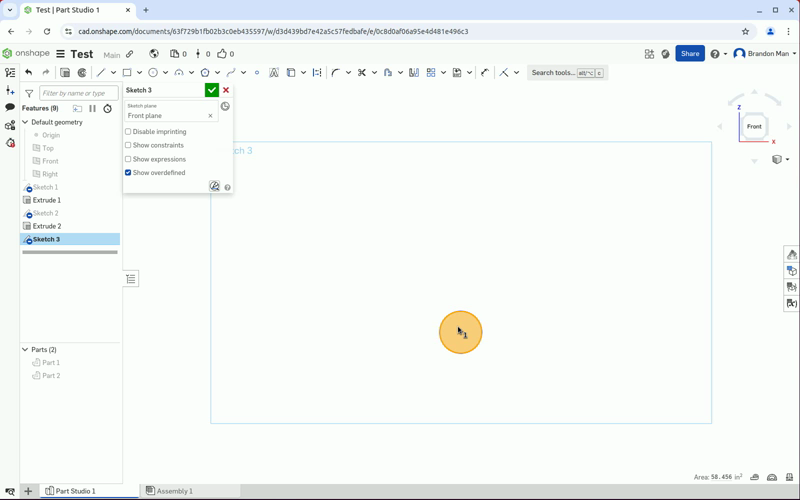
mouse_move(73, 352)
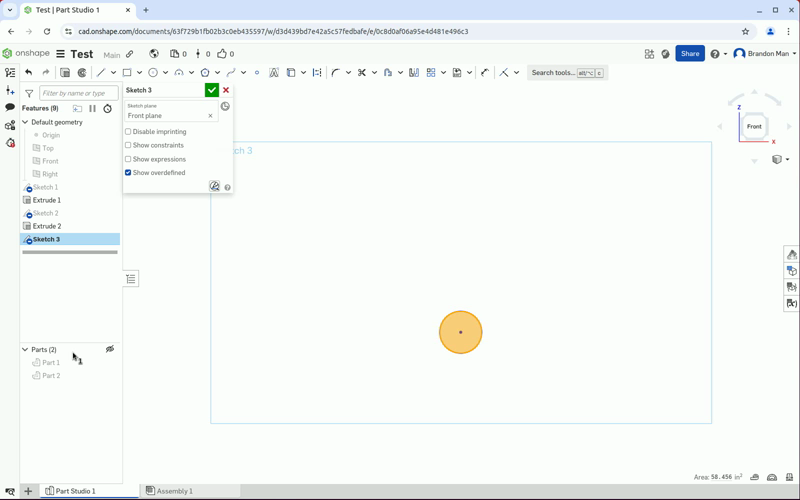
key(shift+y)
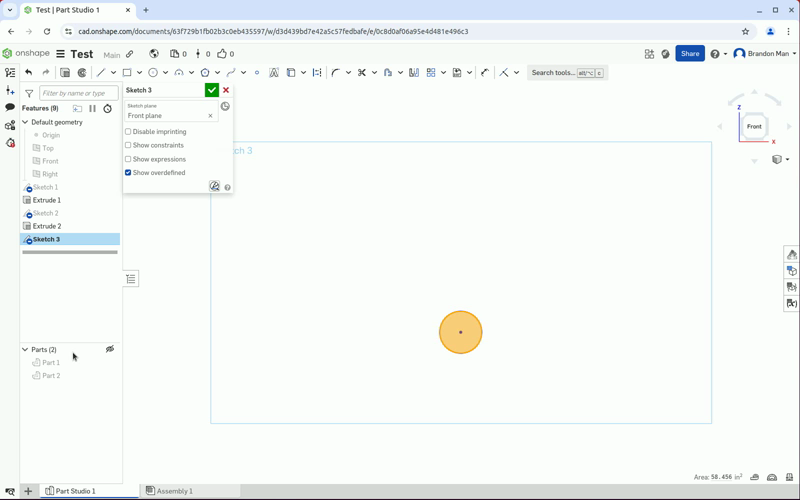
key(shift+e)
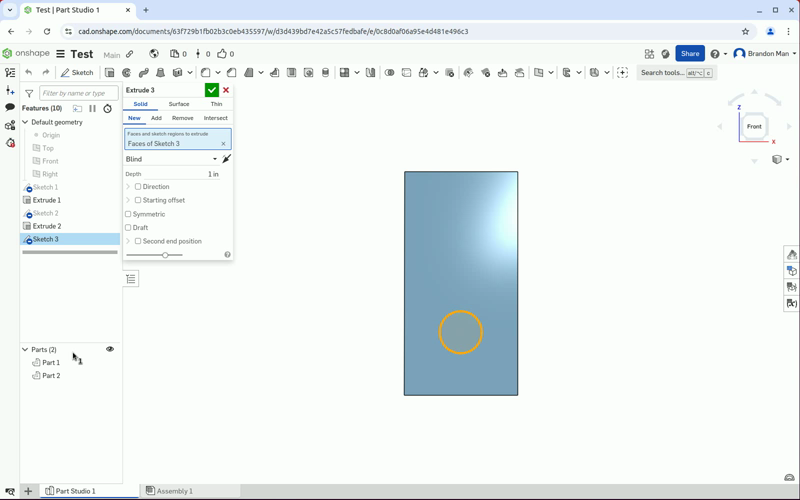
mouse_move(143, 106)
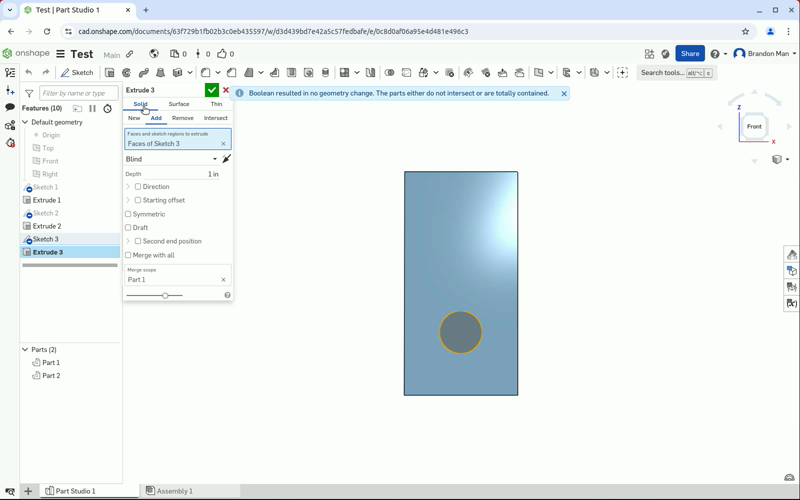
click(143, 106)
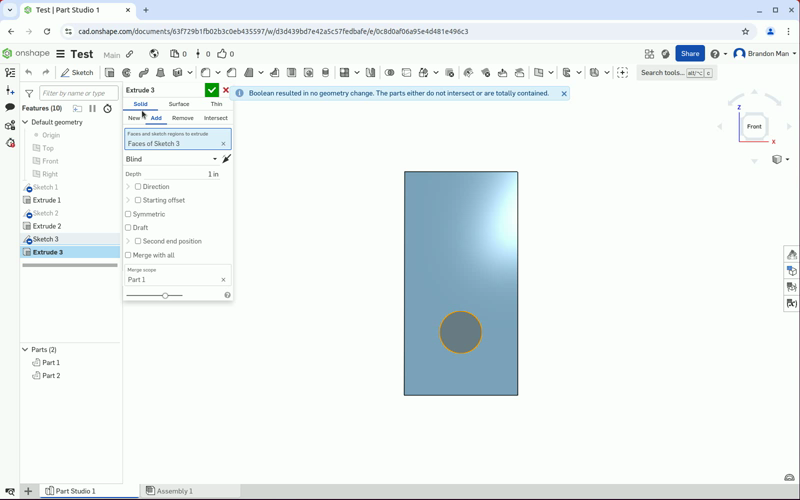
mouse_move(137, 120)
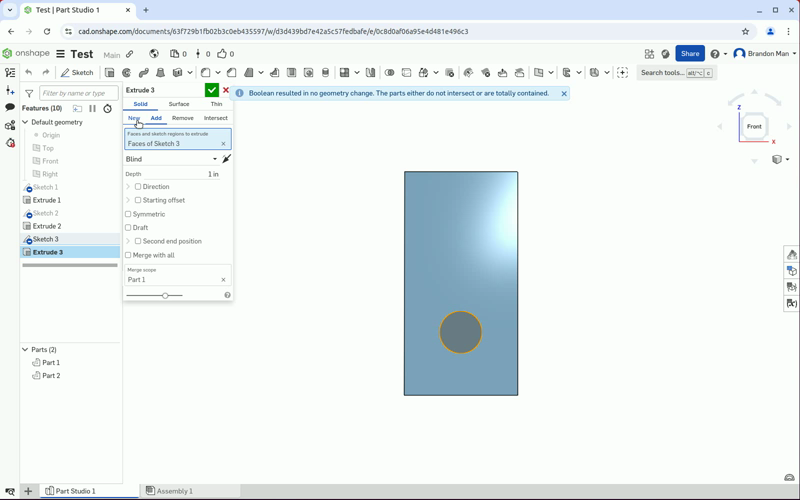
click(137, 120)
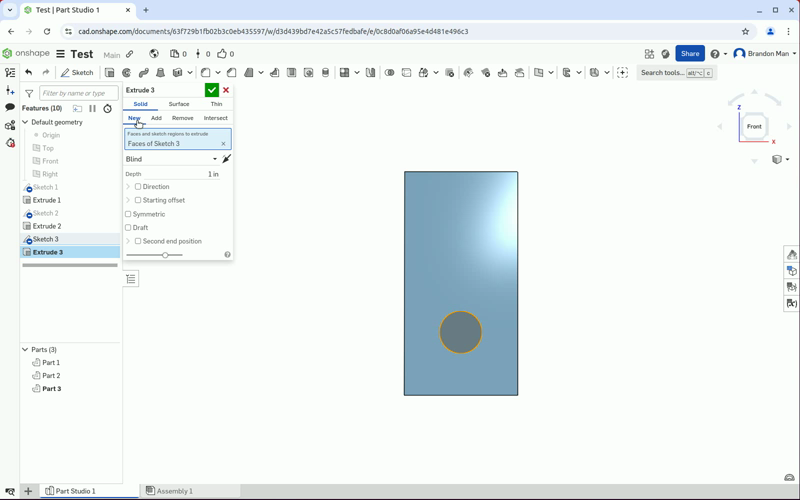
key(tab, 4)
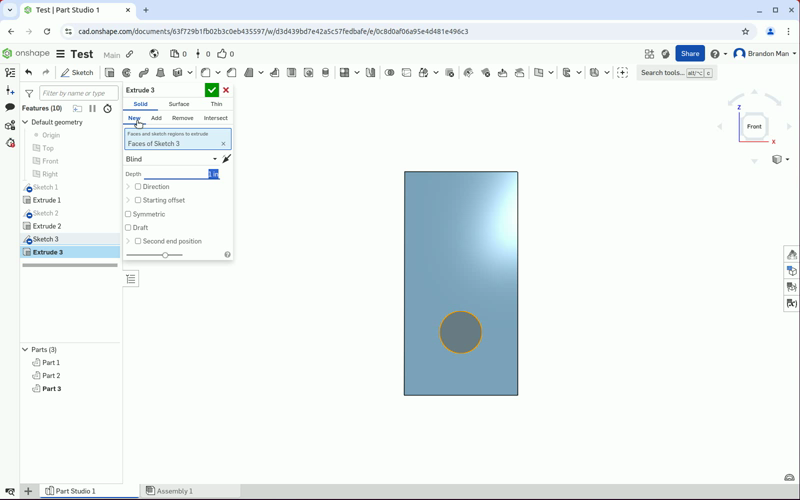
text(-17.331)
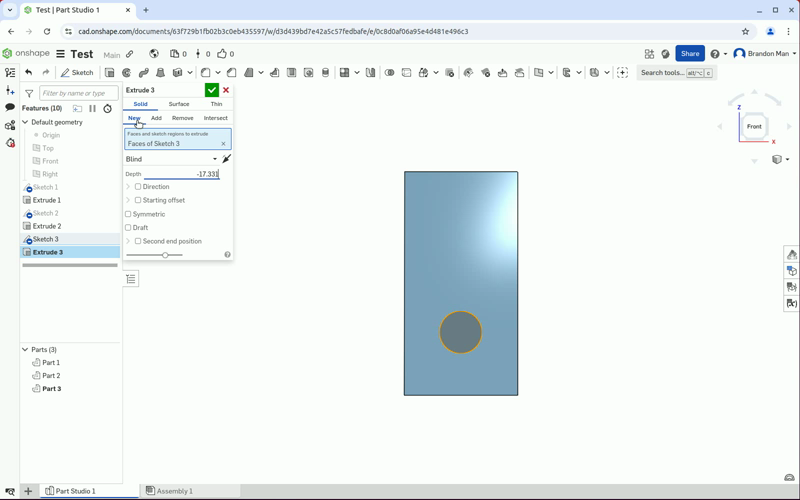
key(enter)
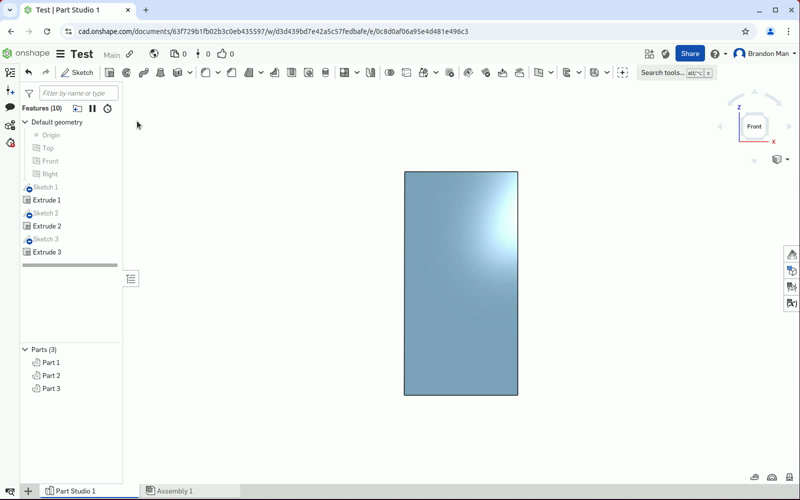
key(shift+h)
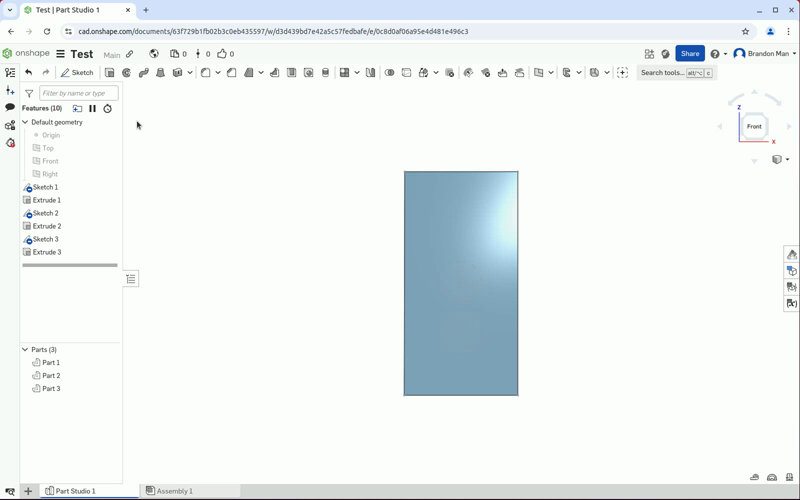
key(shift+h)
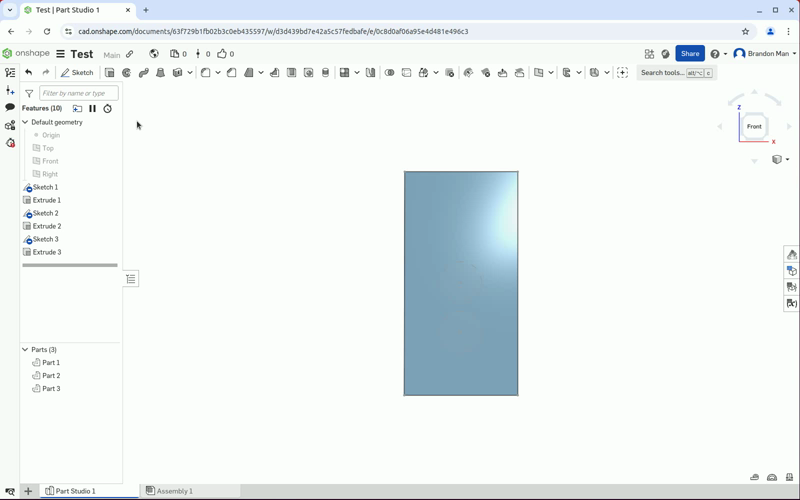
key(shift+7)
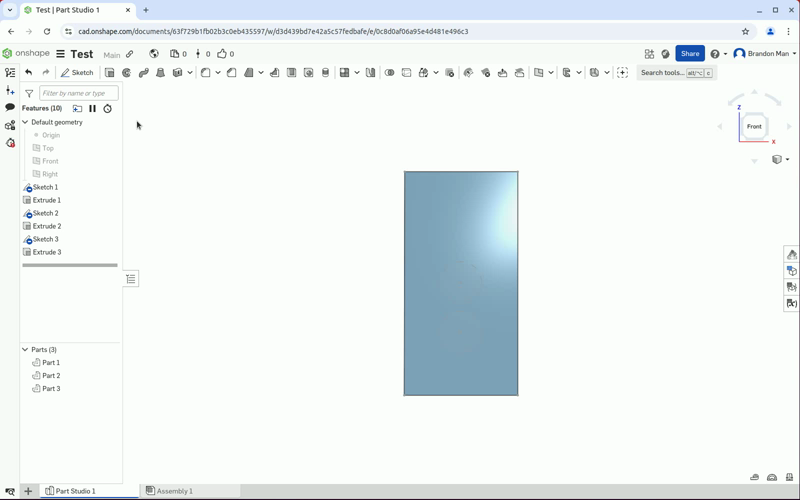
key(left, 2)
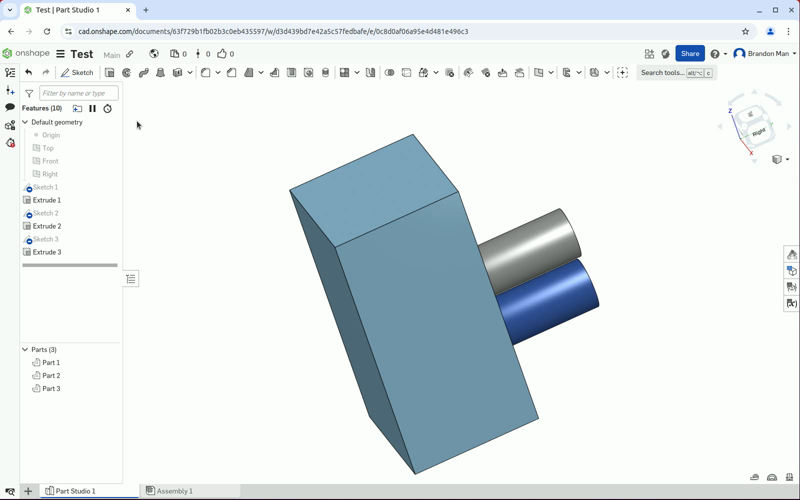
key(down, 2)
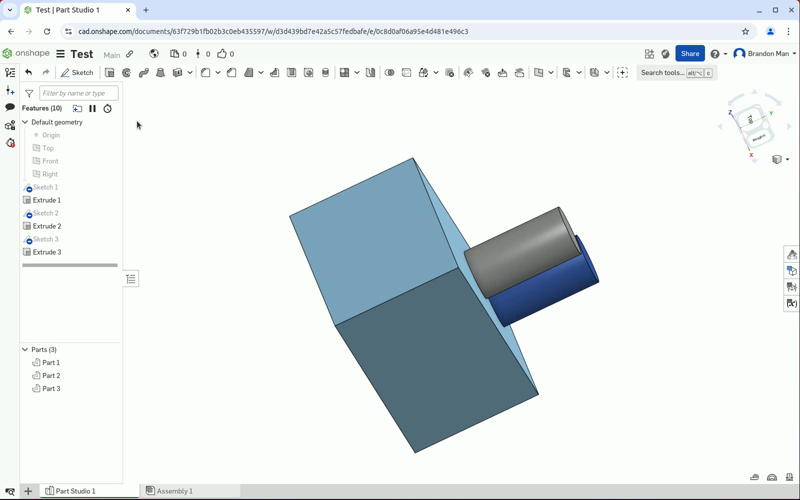
key(up, 2)
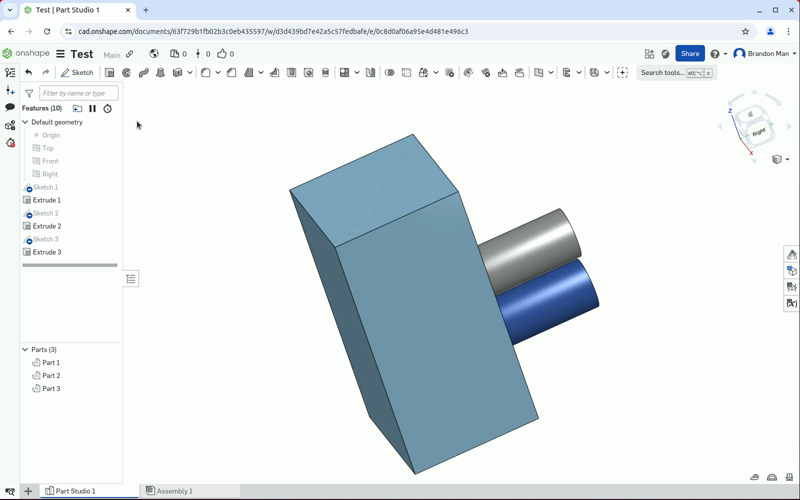
key(right, 2)
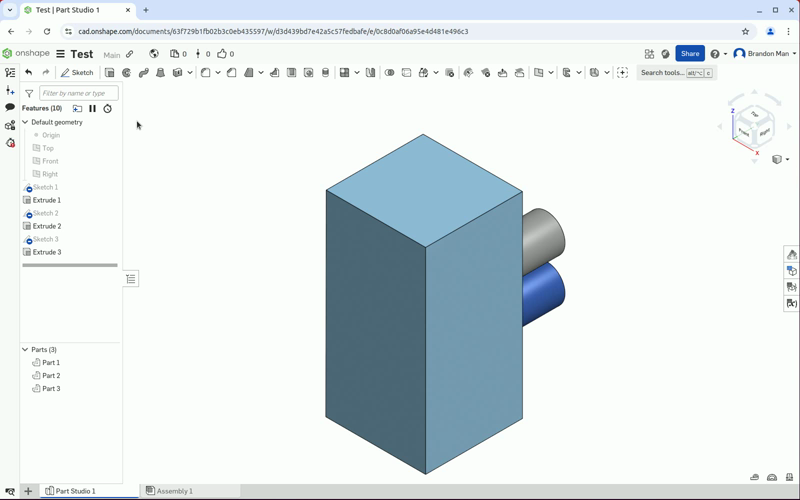
mouse_move(73, 189)
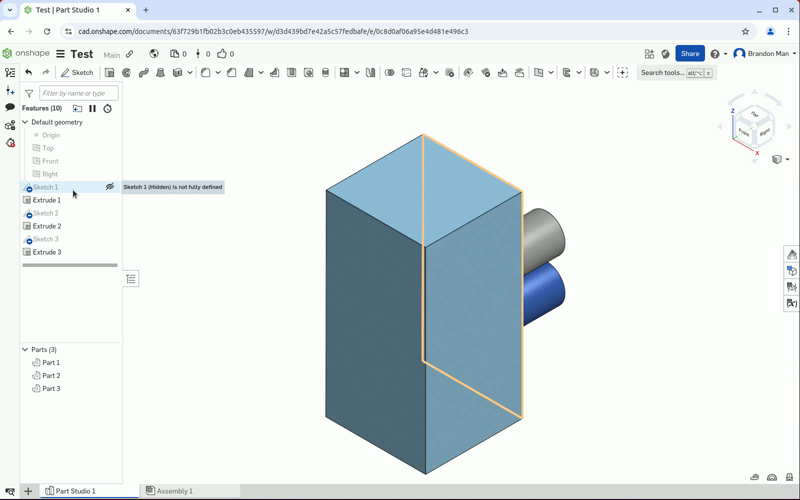
click(73, 189)